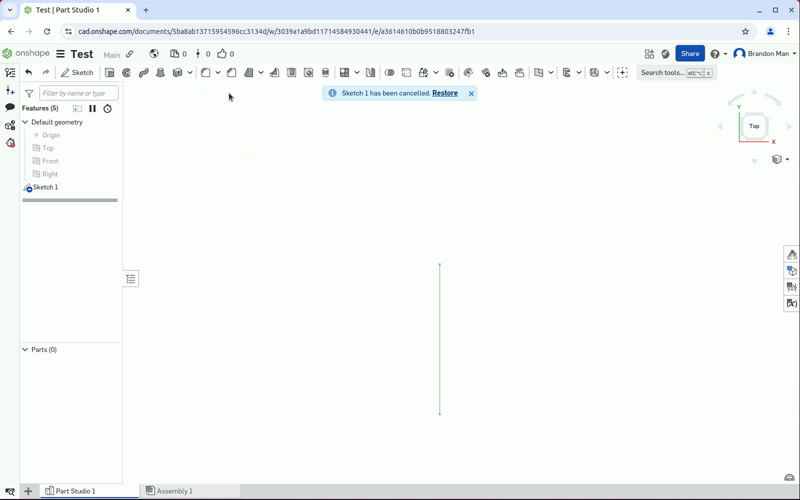
key(shift+h)
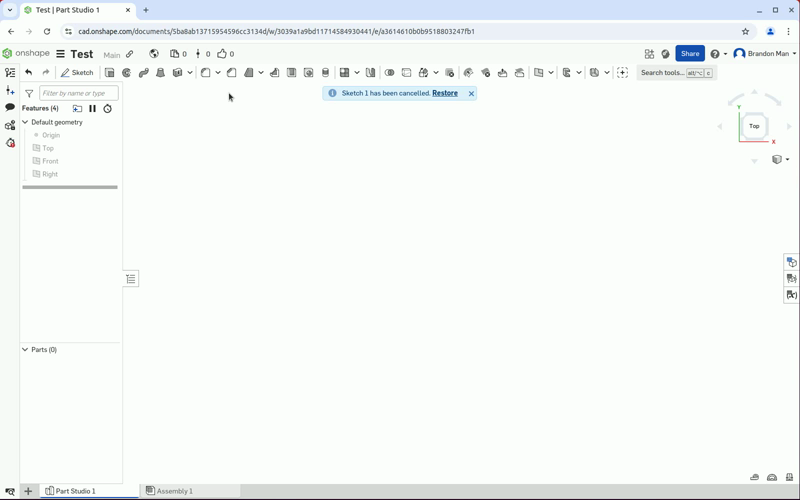
mouse_move(73, 352)
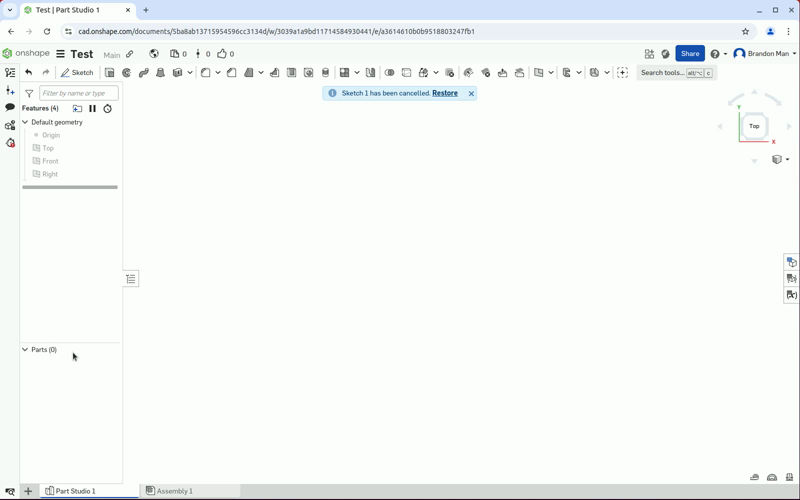
key(y)
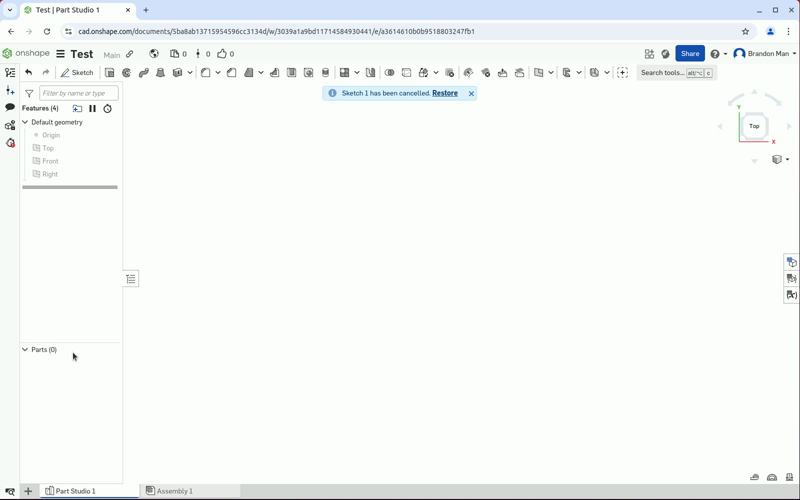
key(shift+p)
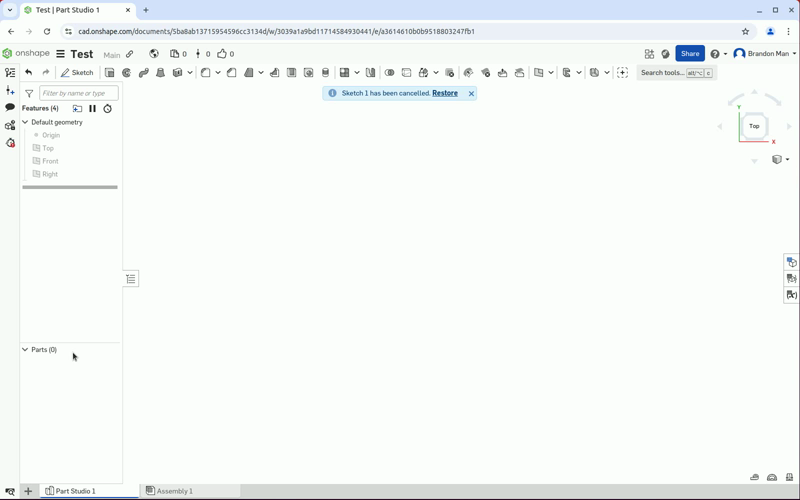
key(space)
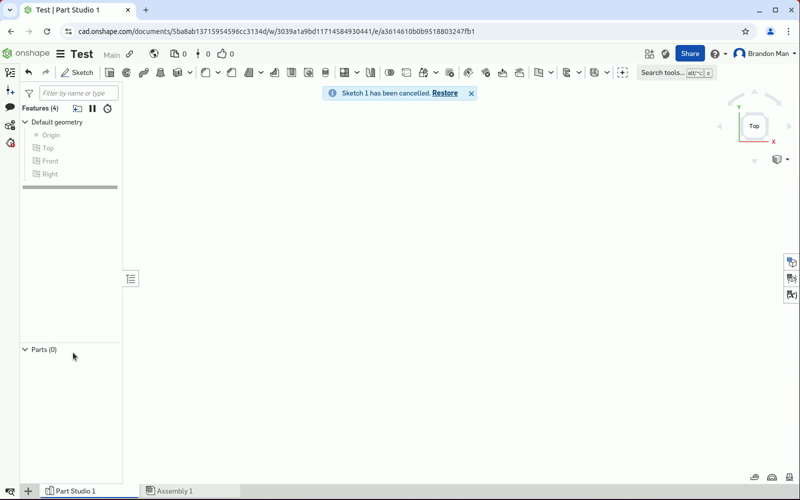
key_down(shift)
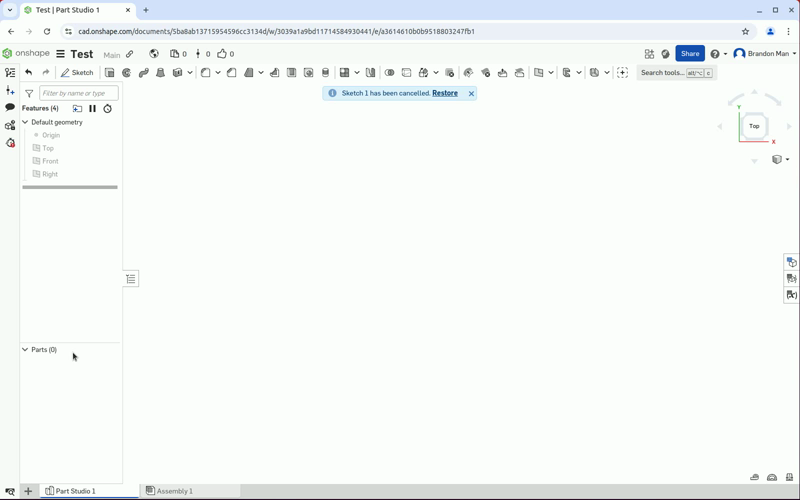
key(up)
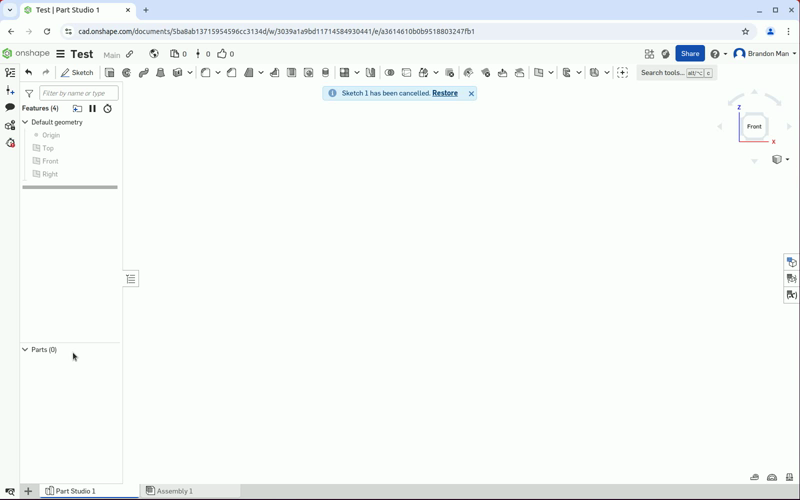
key_up(shift)
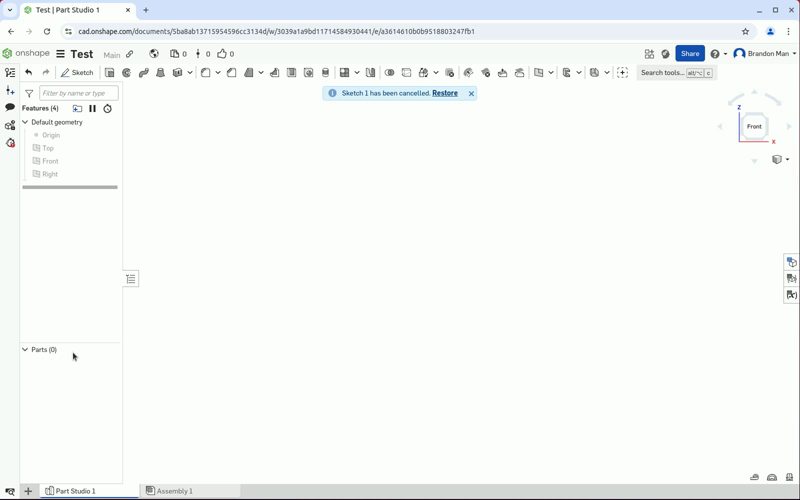
mouse_move(73, 352)
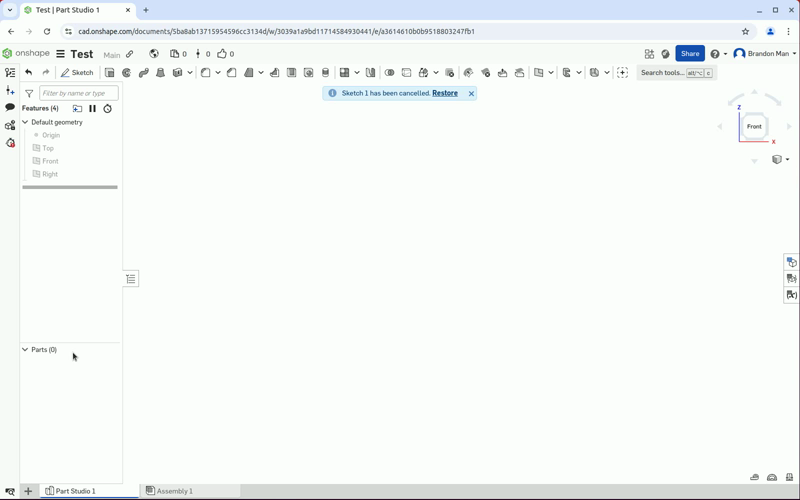
key(shift+y)
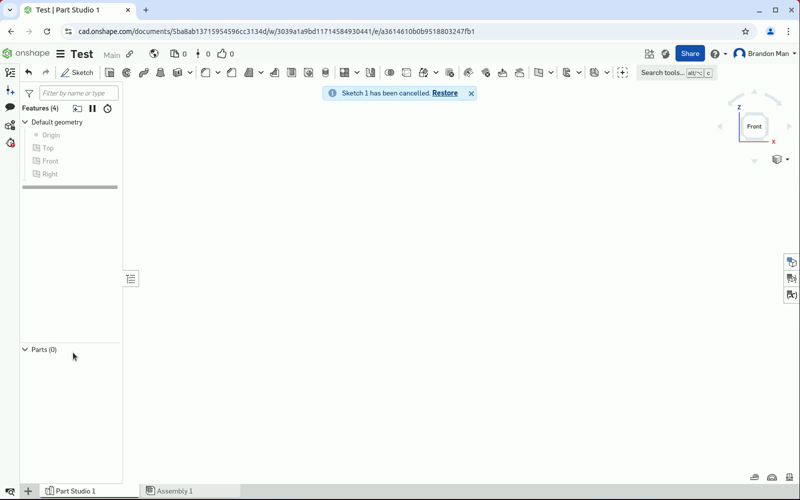
key(shift+s)
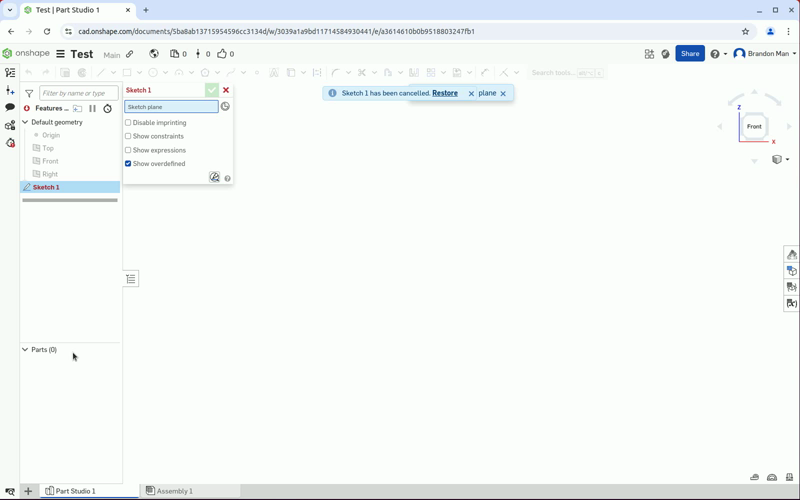
mouse_move(73, 163)
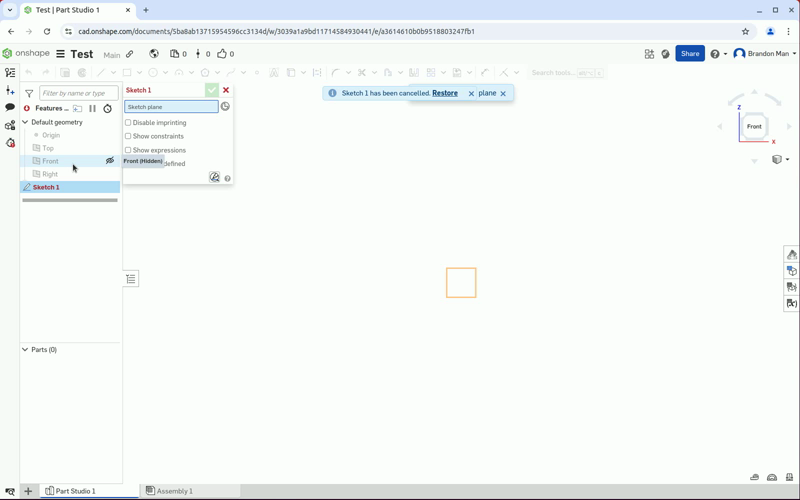
click(73, 163)
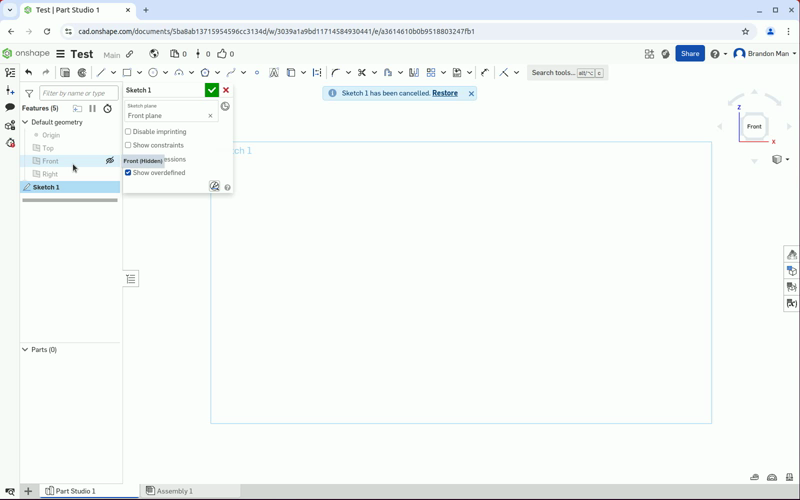
mouse_move(73, 352)
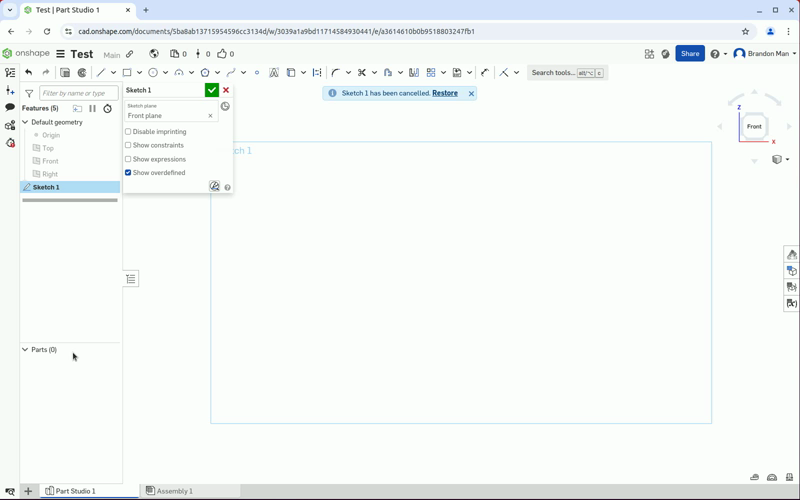
key(y)
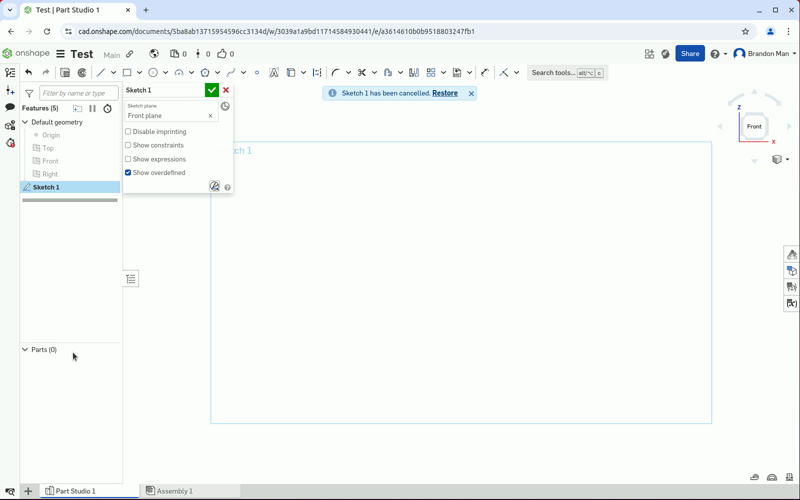
key(l)
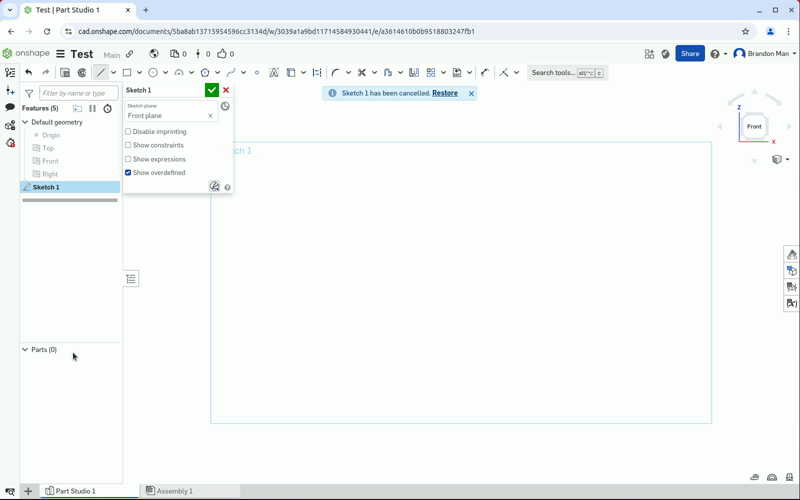
key_down(shift)
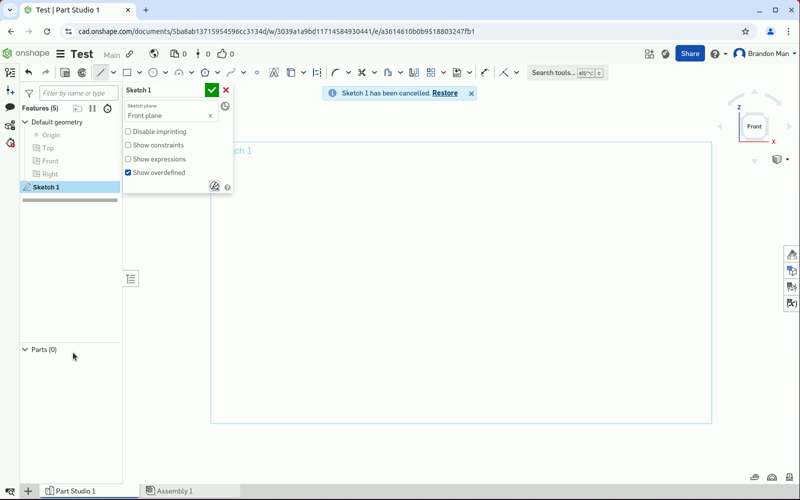
mouse_move(460, 312)
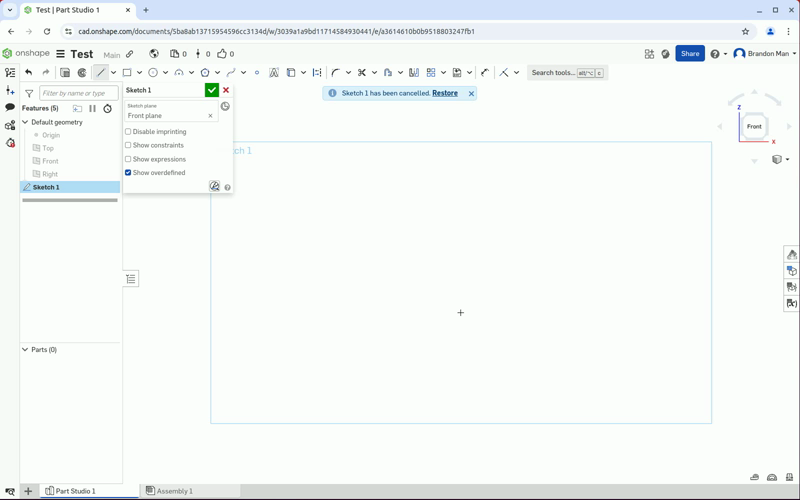
click(460, 312)
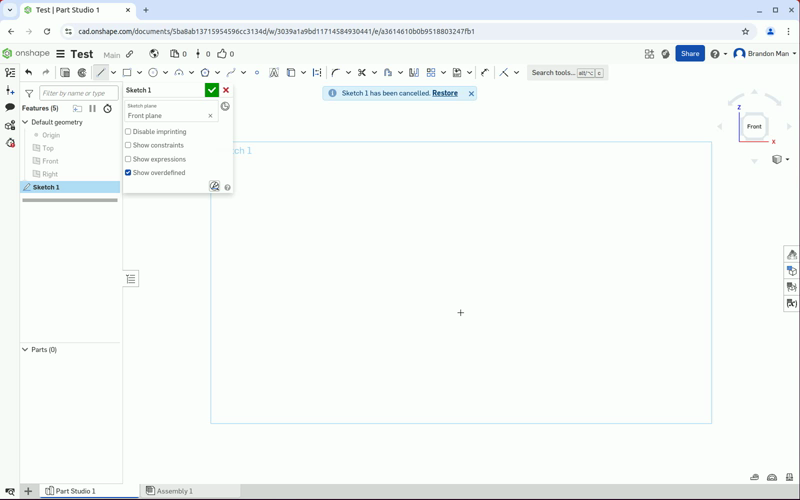
key_up(shift)
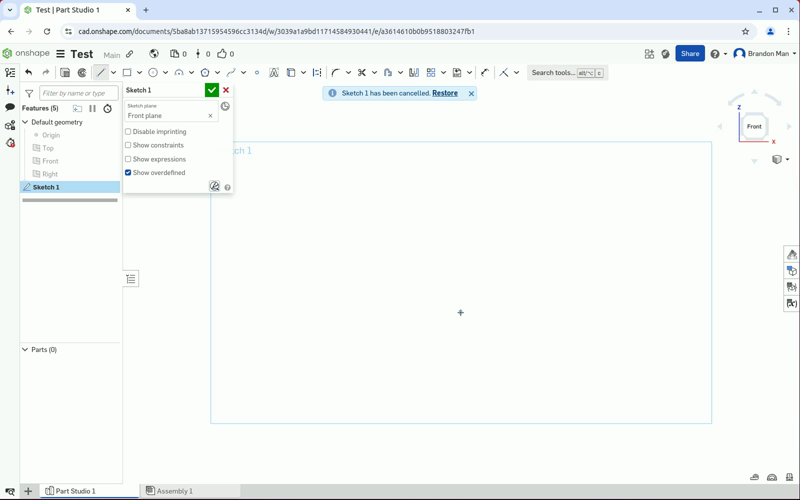
key_down(shift)
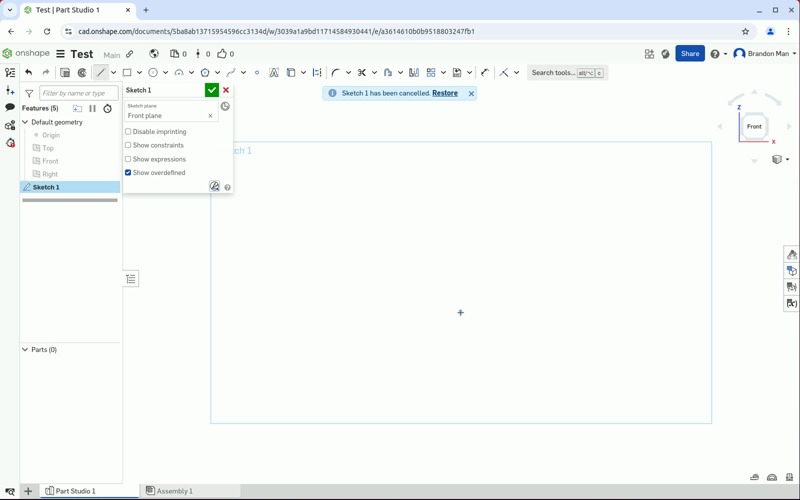
mouse_move(490, 312)
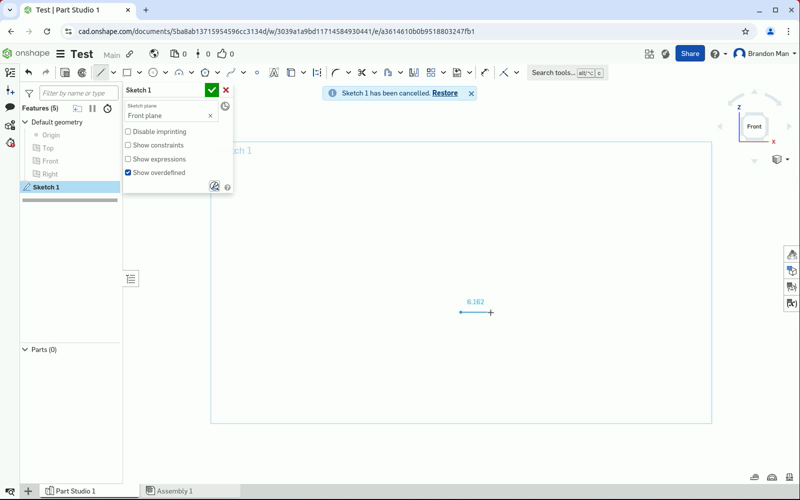
mouse_move(462, 312)
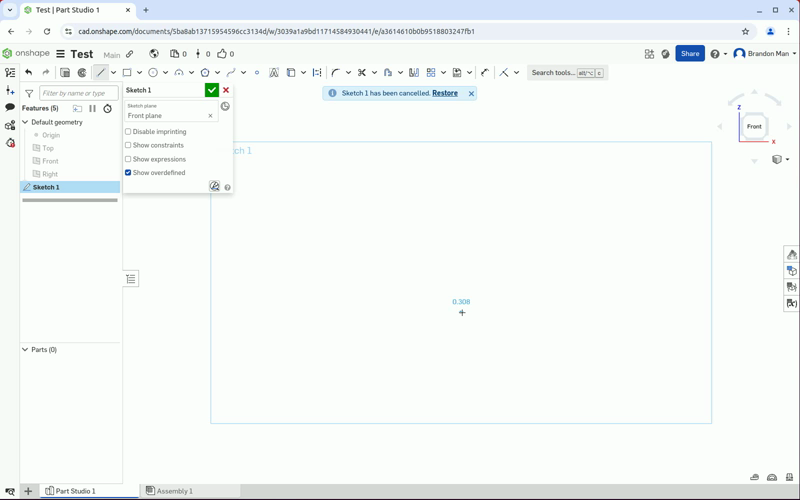
scroll(6)
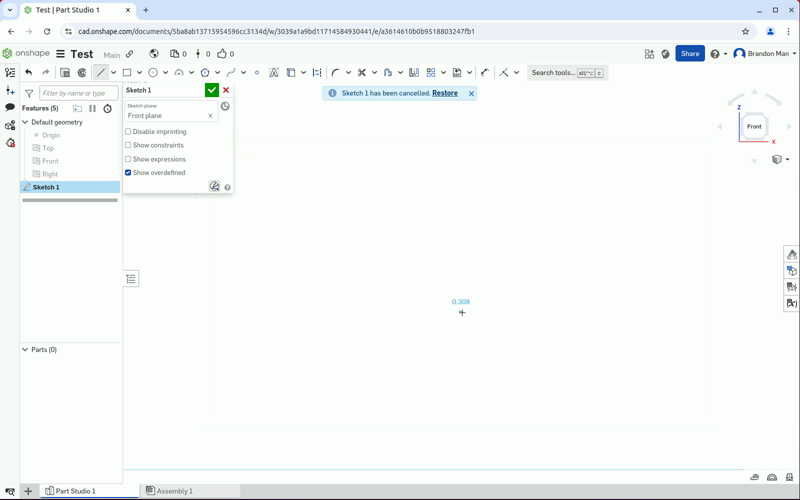
scroll(6)
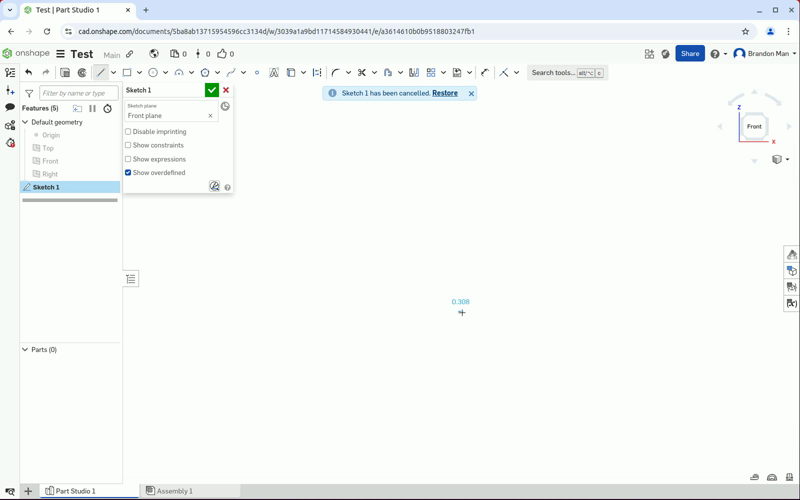
scroll(6)
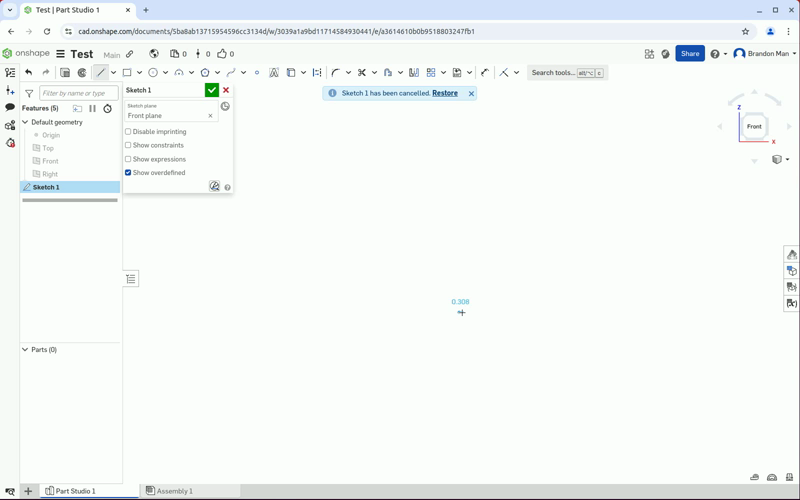
scroll(6)
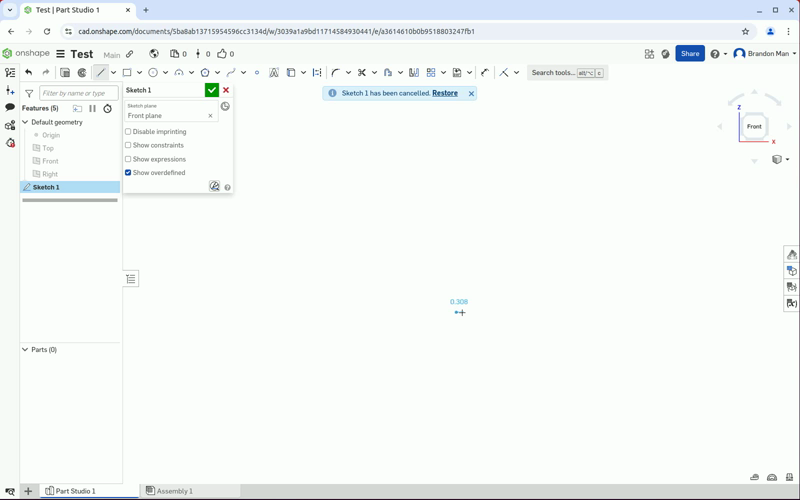
scroll(6)
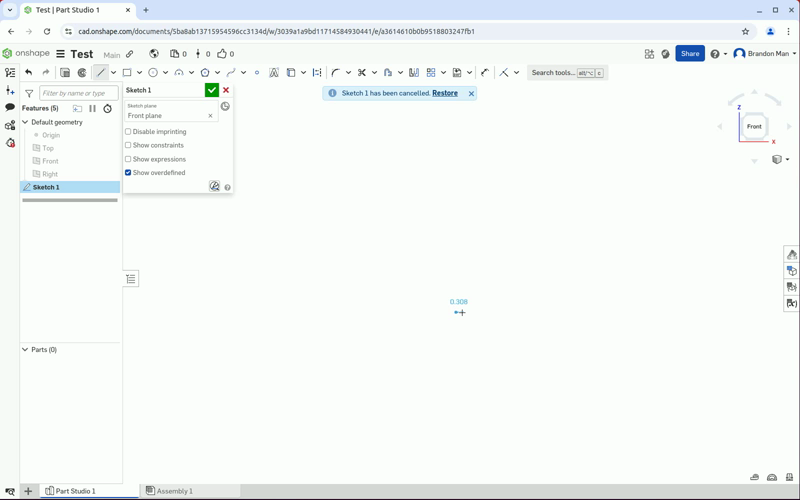
scroll(6)
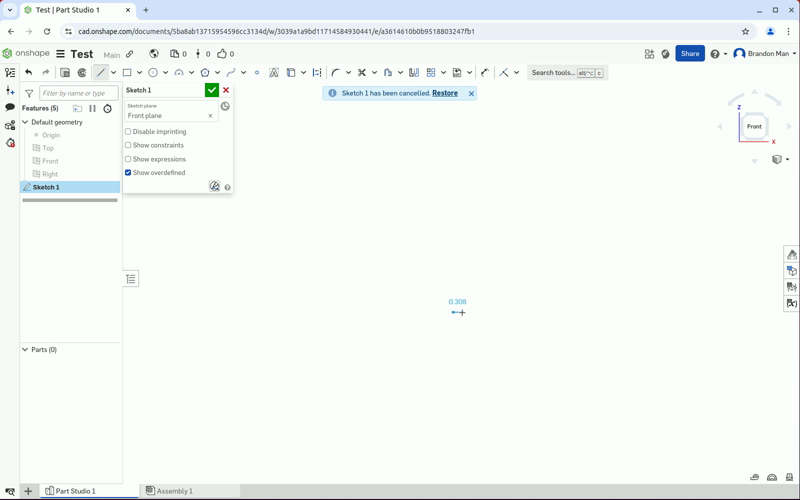
scroll(6)
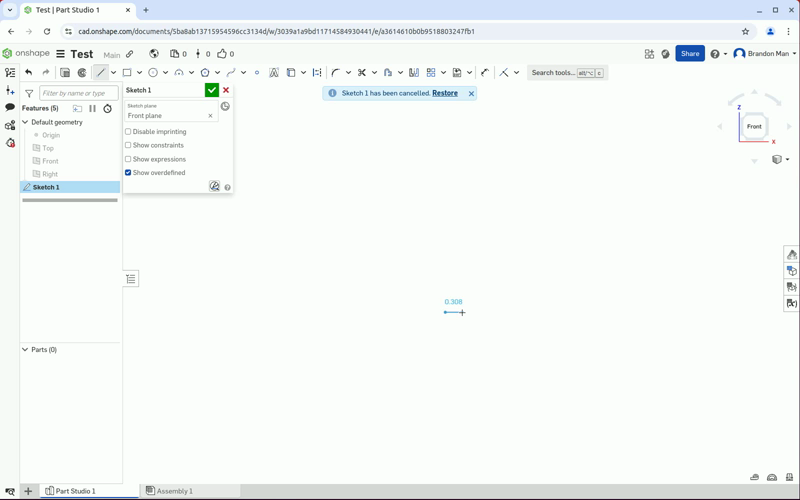
click(462, 312)
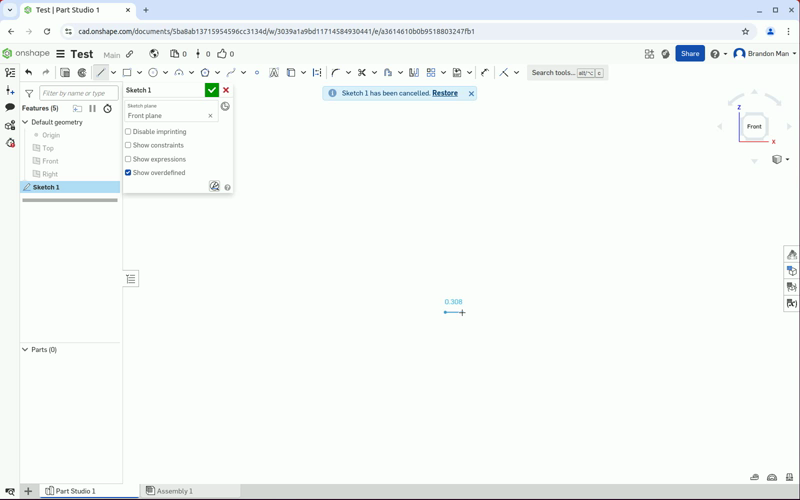
scroll(-6)
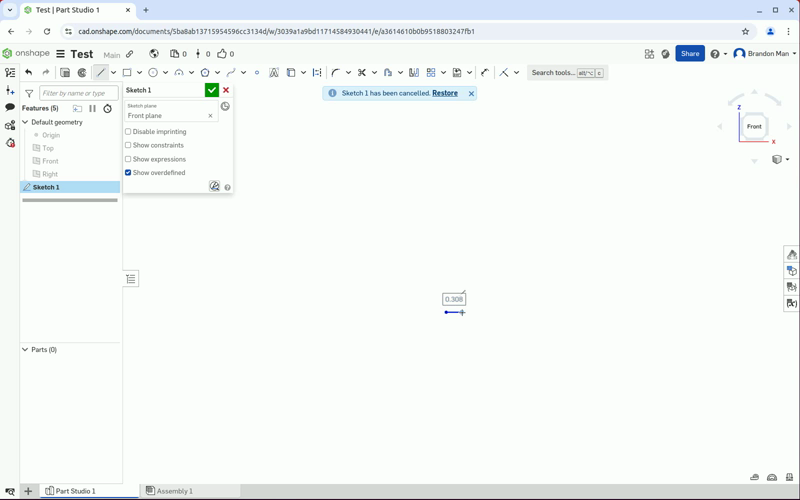
scroll(-6)
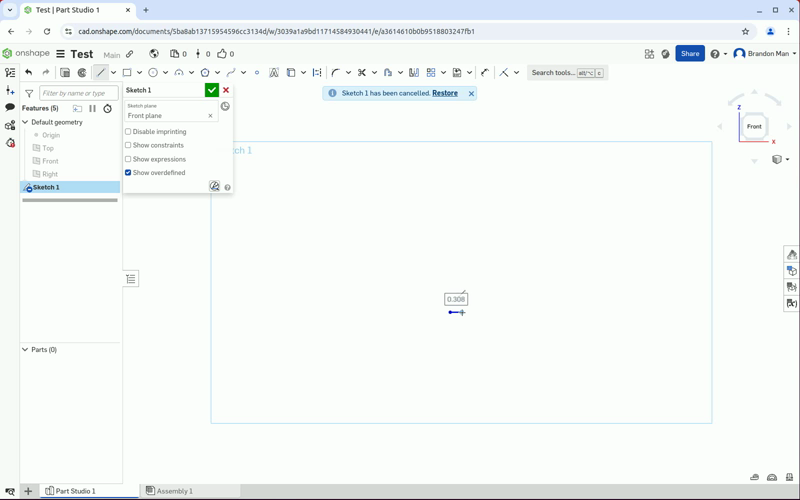
scroll(-6)
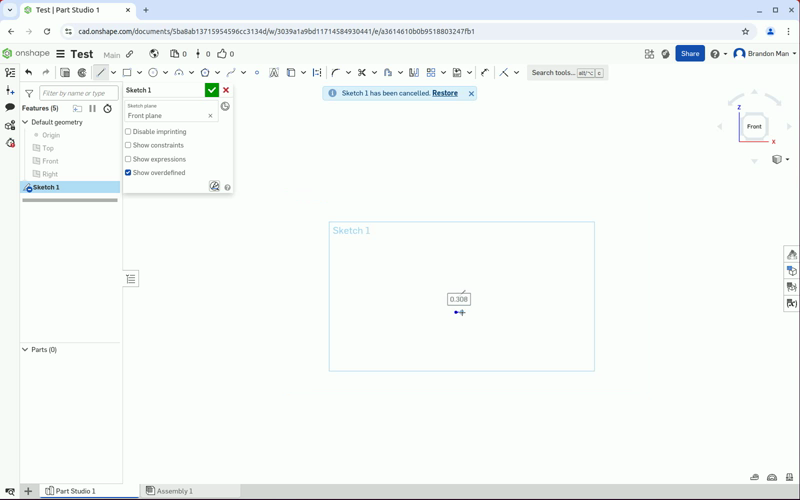
scroll(-6)
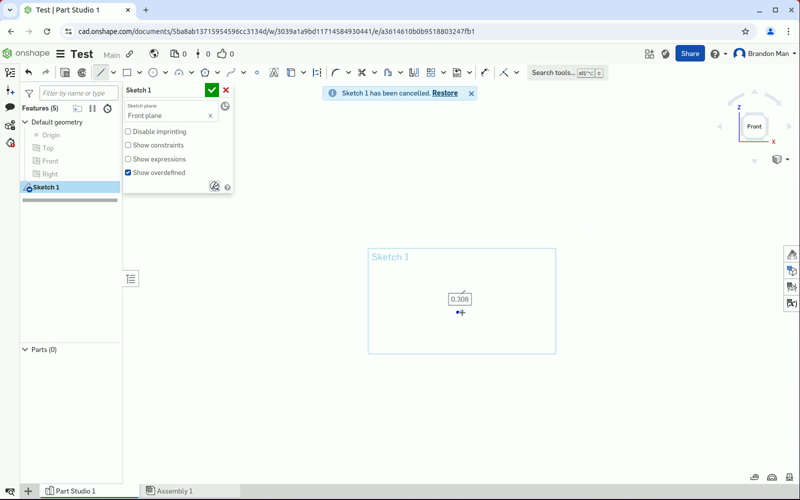
scroll(-6)
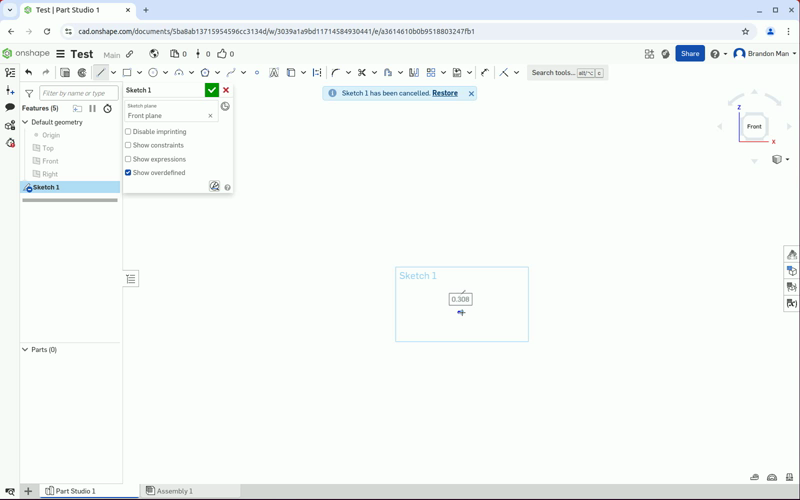
scroll(-6)
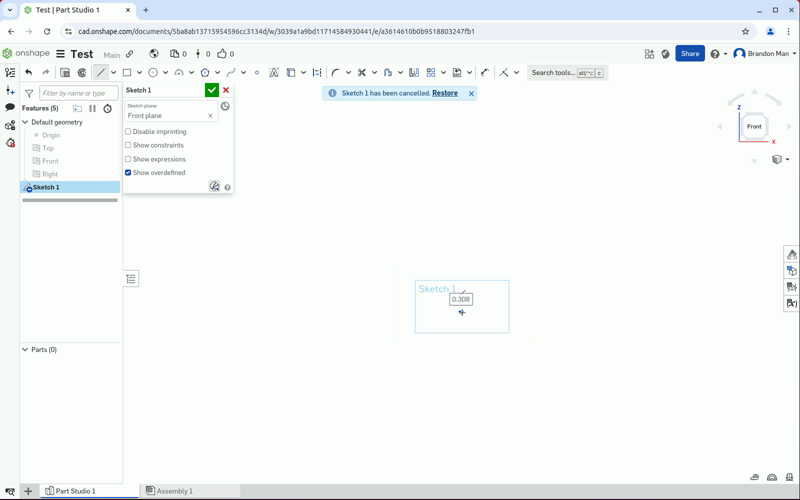
scroll(-6)
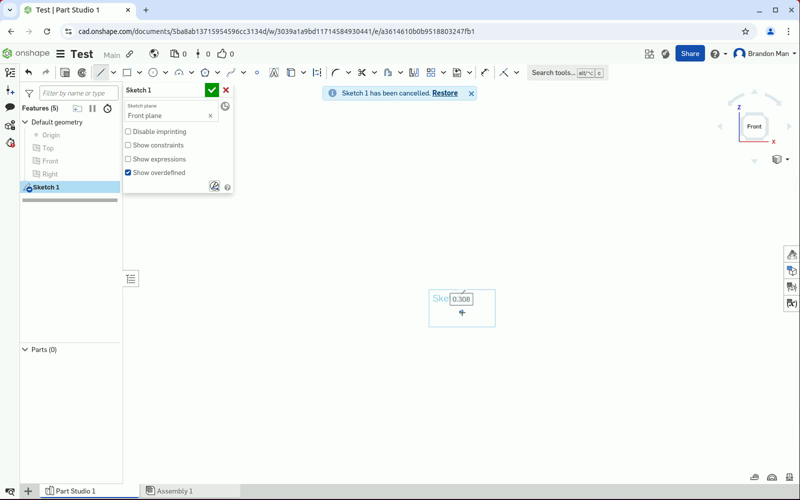
key_up(shift)
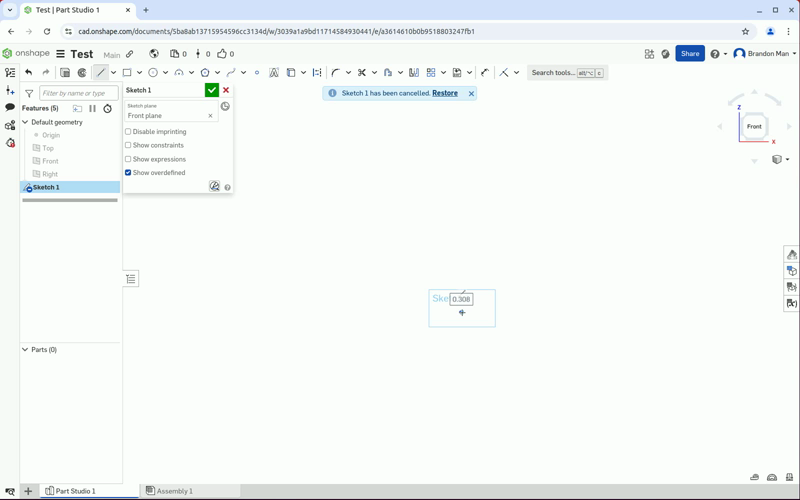
key_down(shift)
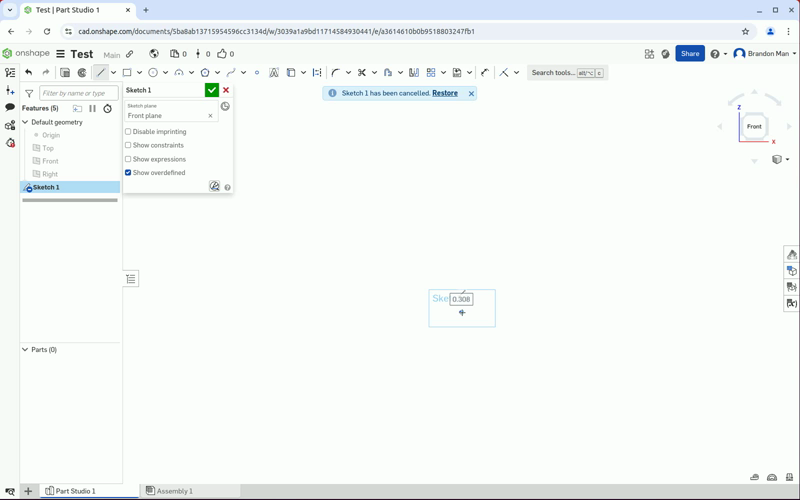
mouse_move(462, 170)
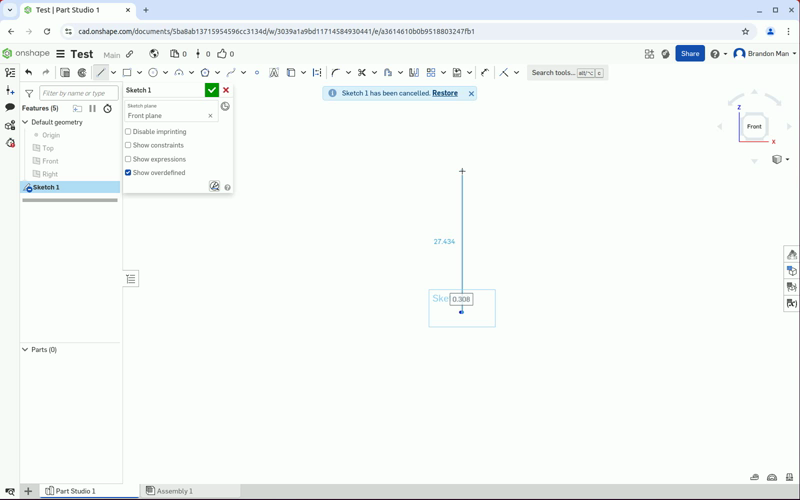
click(462, 170)
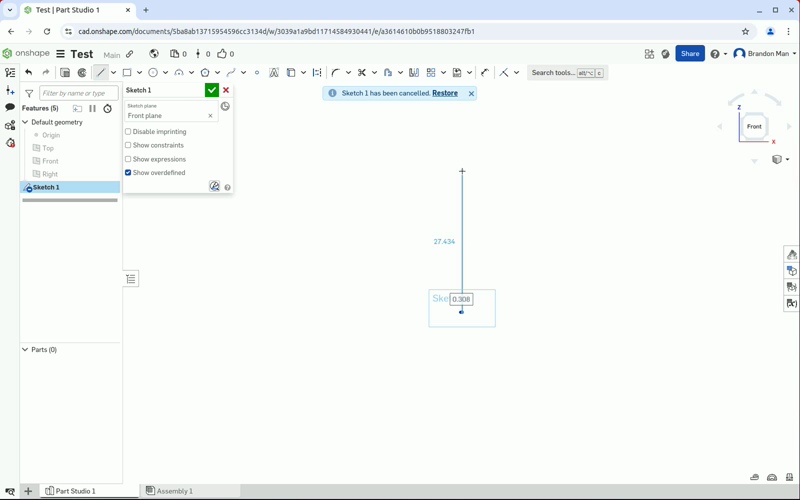
key_up(shift)
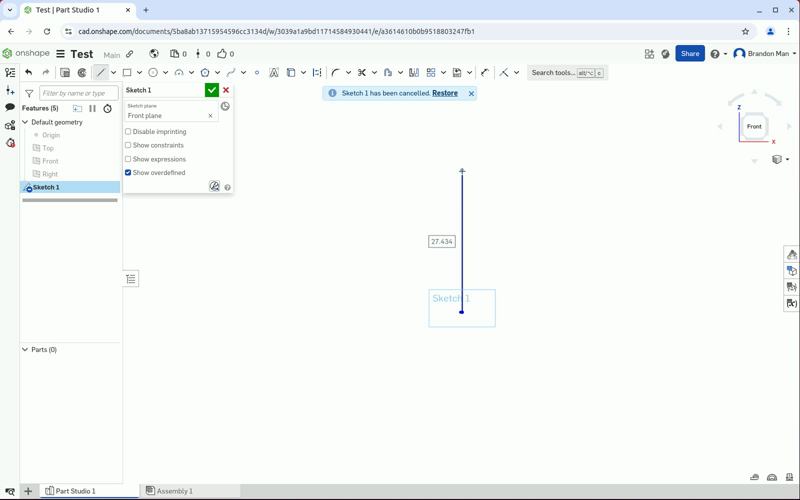
key_down(shift)
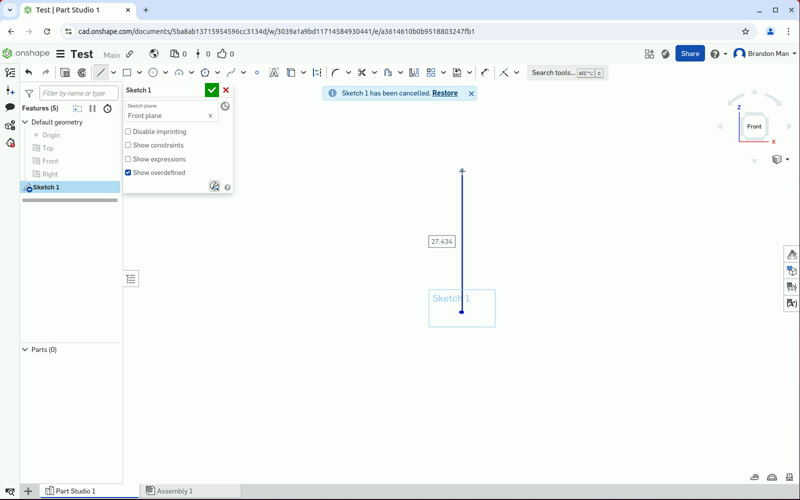
mouse_move(492, 170)
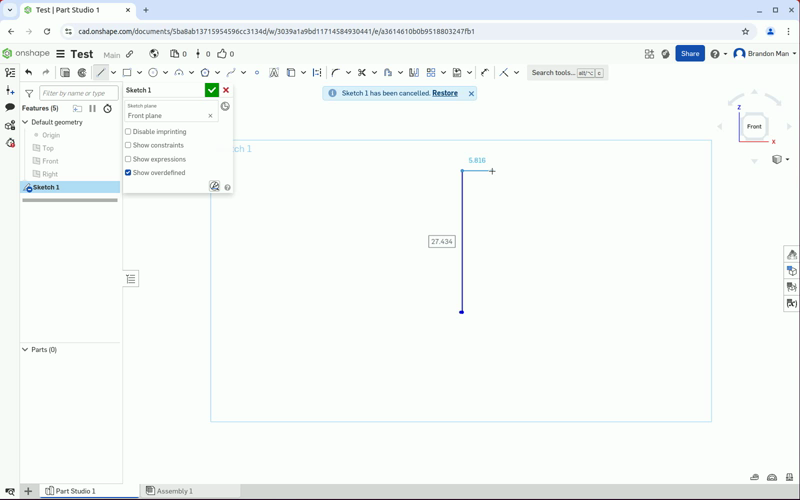
mouse_move(460, 170)
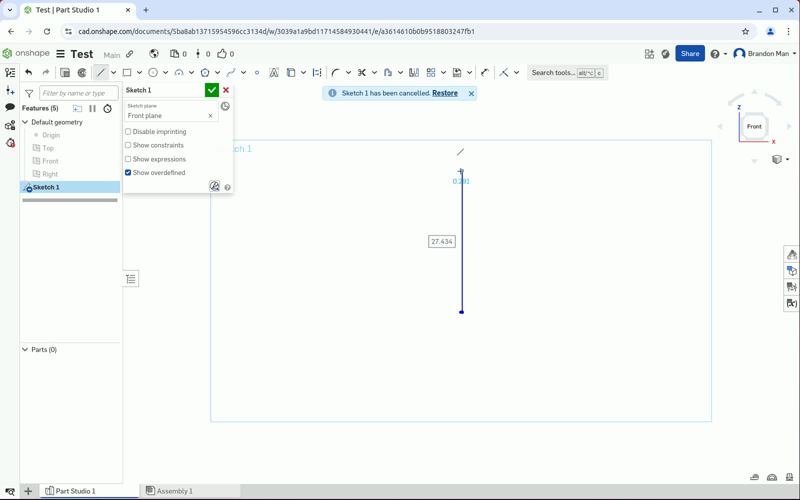
scroll(6)
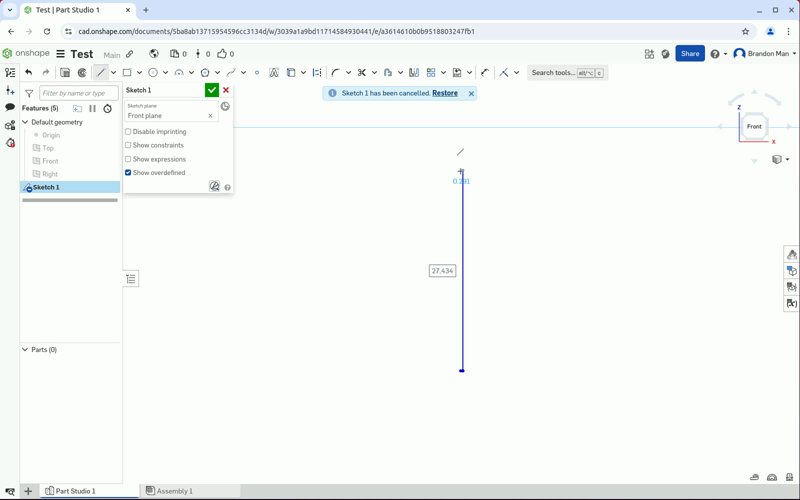
scroll(6)
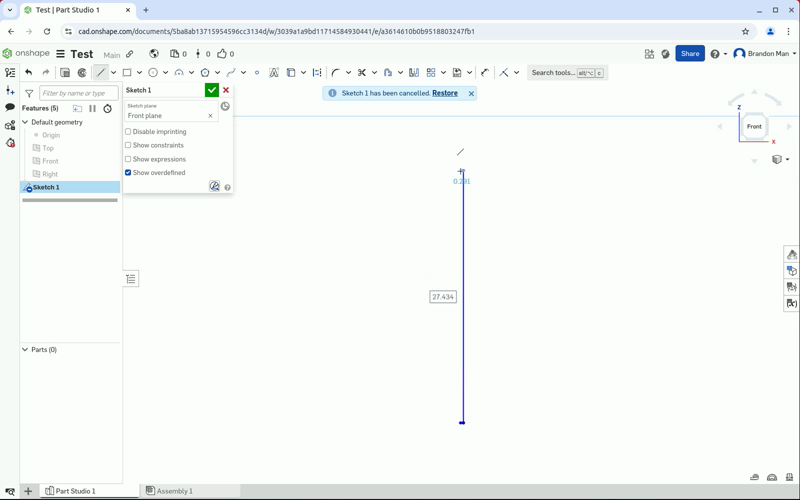
scroll(6)
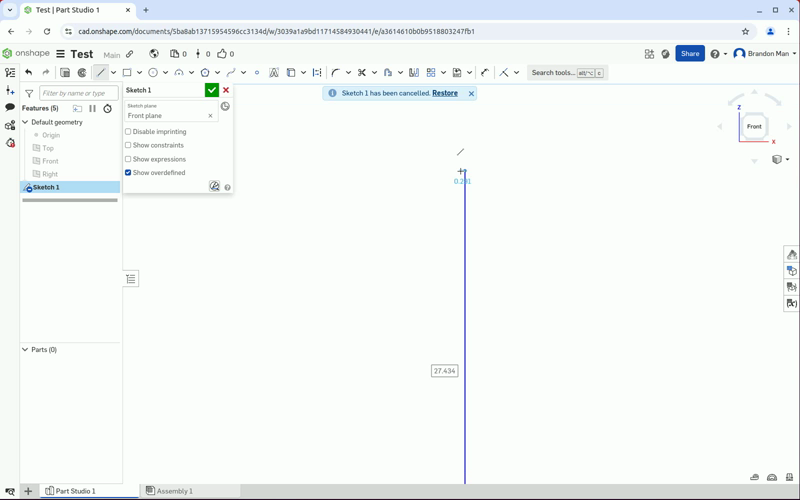
scroll(6)
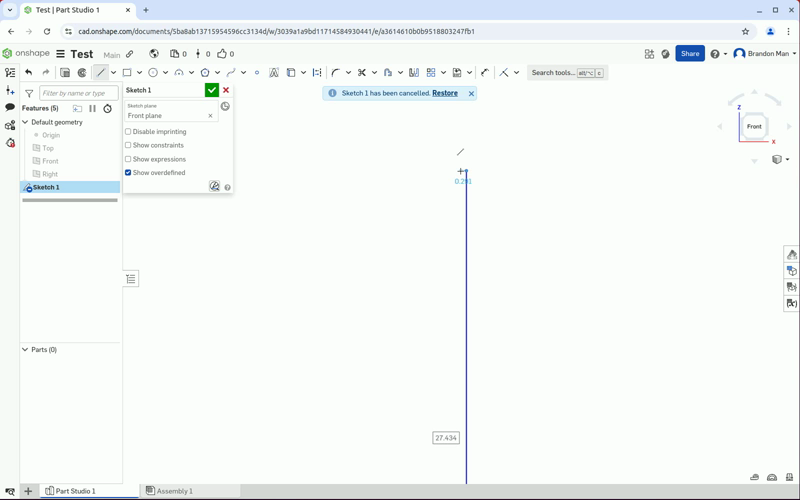
scroll(6)
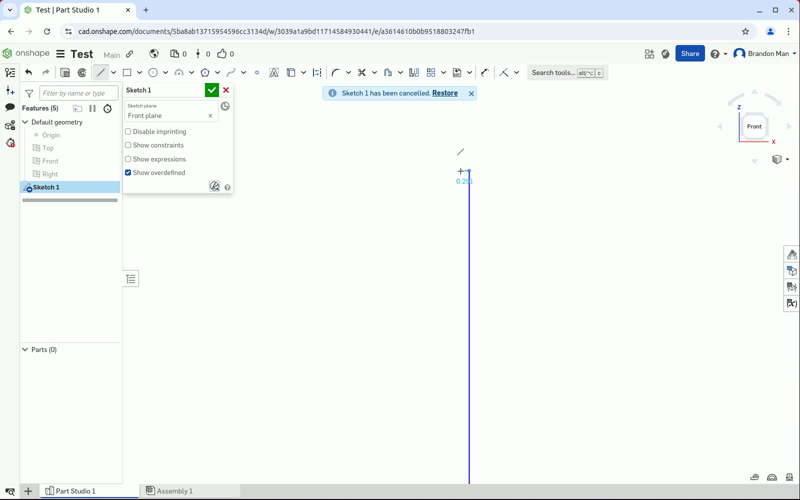
scroll(6)
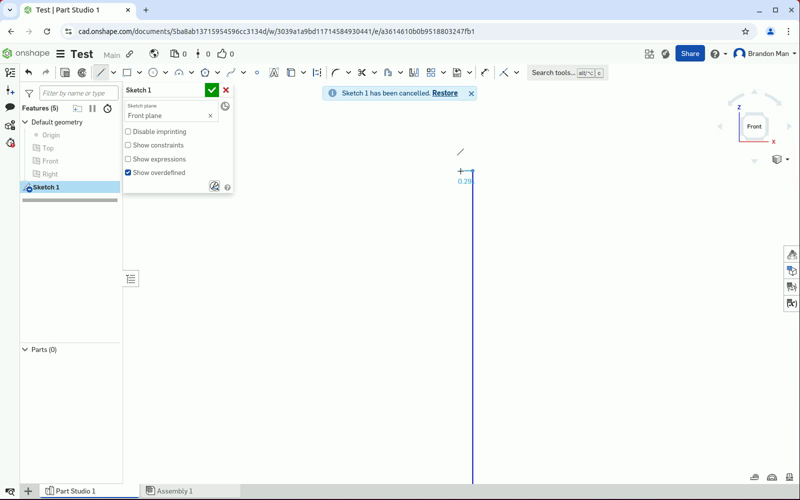
scroll(6)
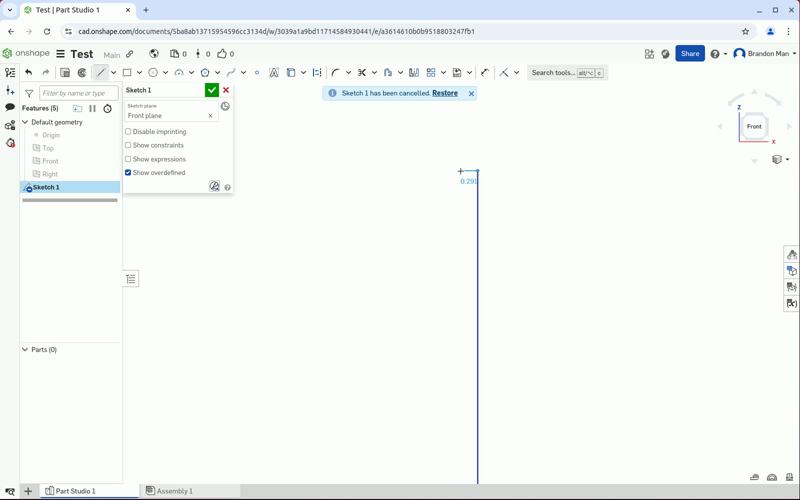
click(460, 170)
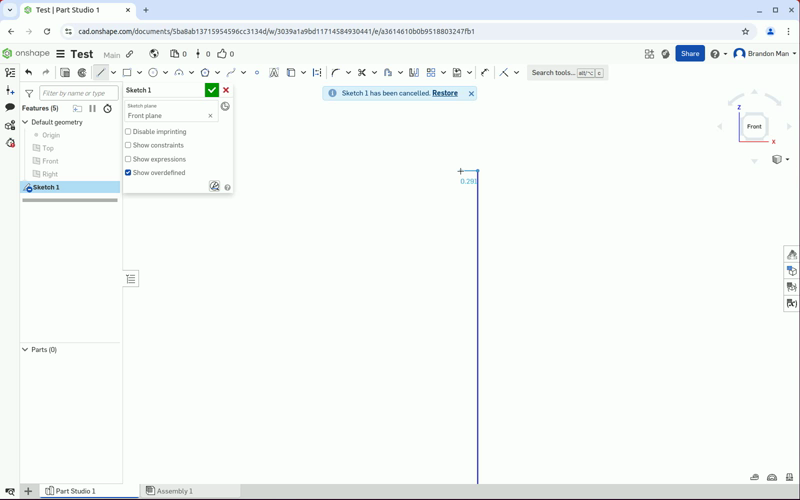
scroll(-6)
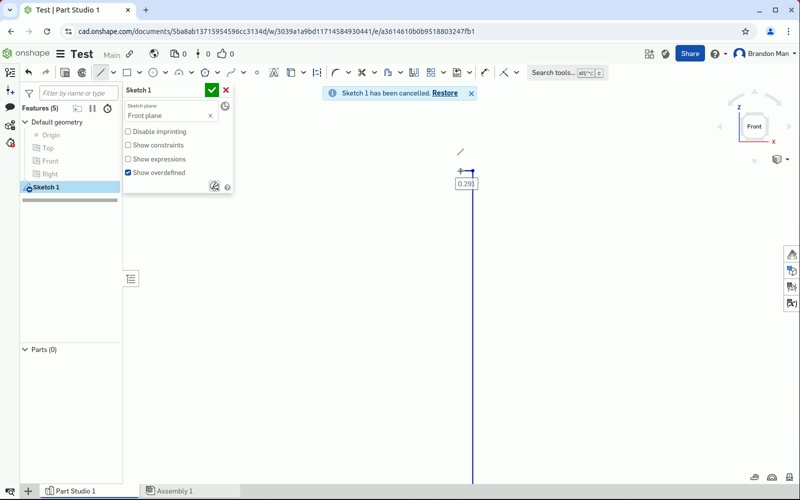
scroll(-6)
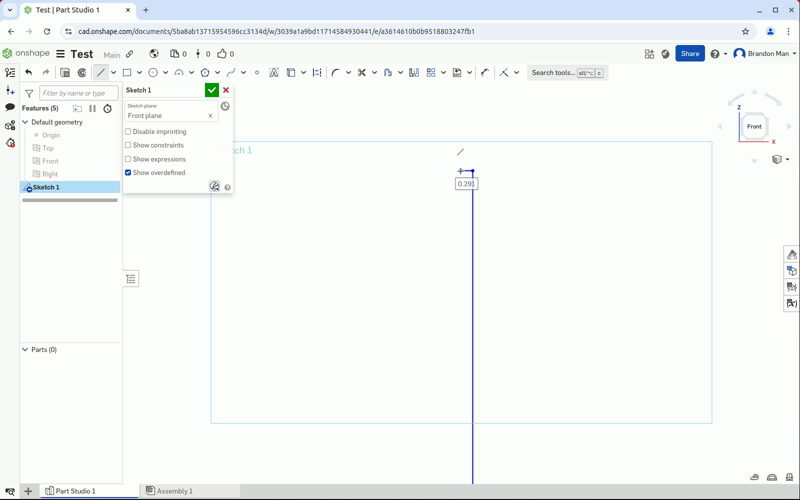
scroll(-6)
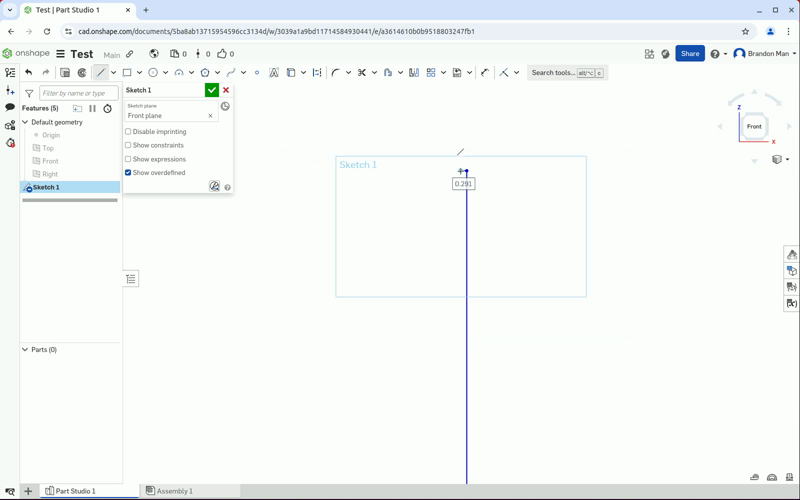
scroll(-6)
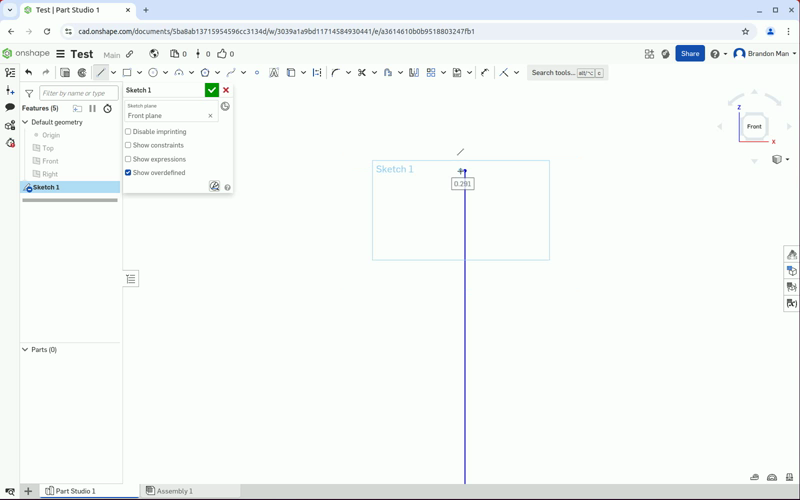
scroll(-6)
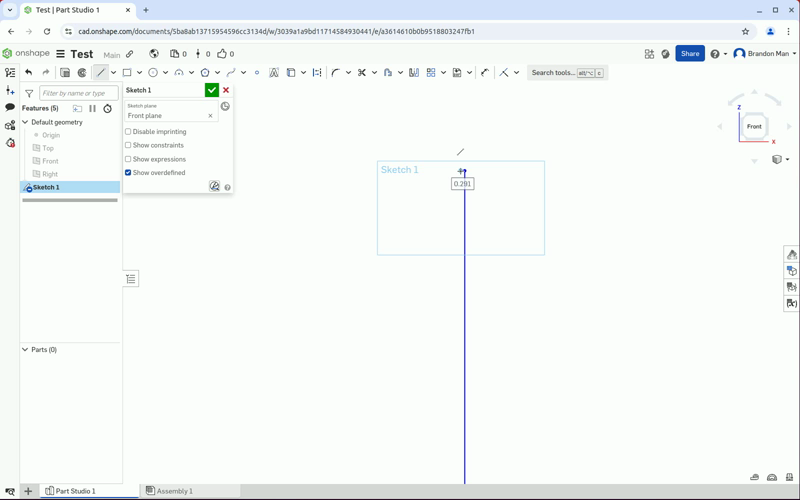
scroll(-6)
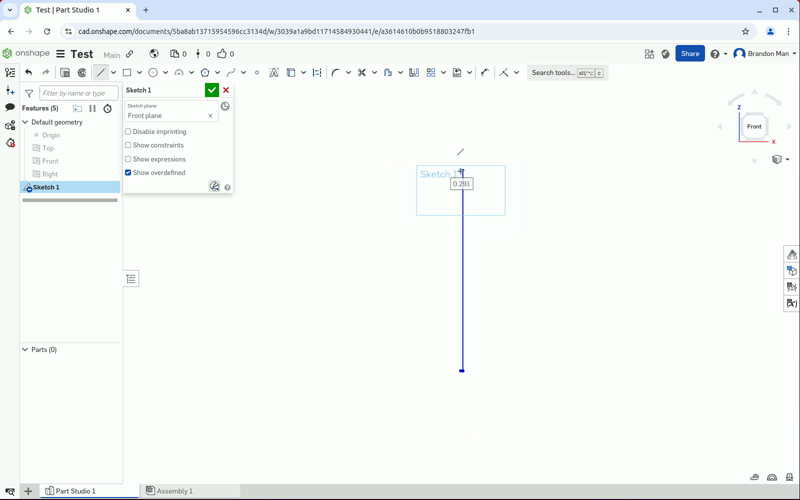
scroll(-6)
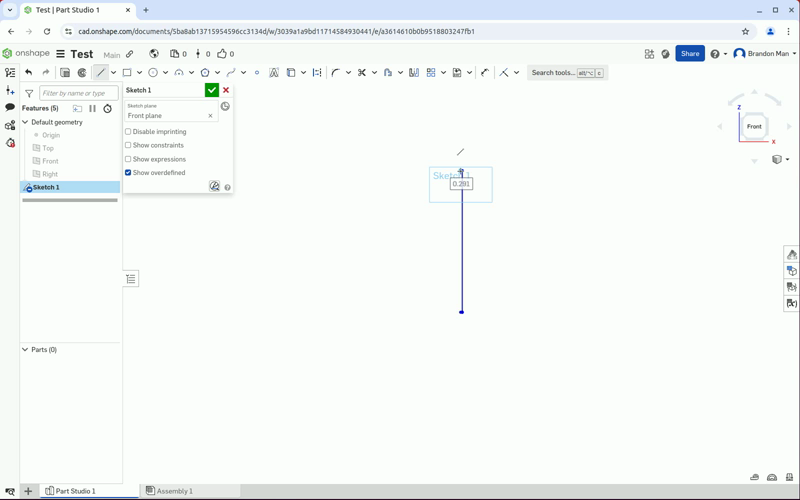
key_up(shift)
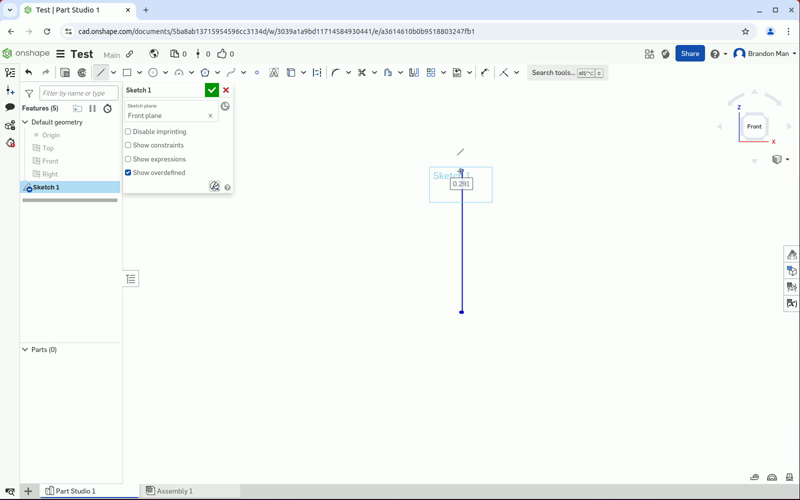
key_down(shift)
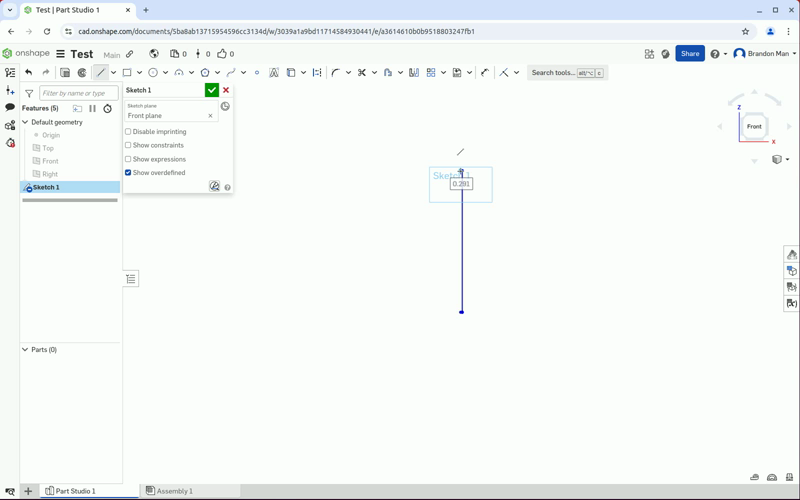
mouse_move(460, 312)
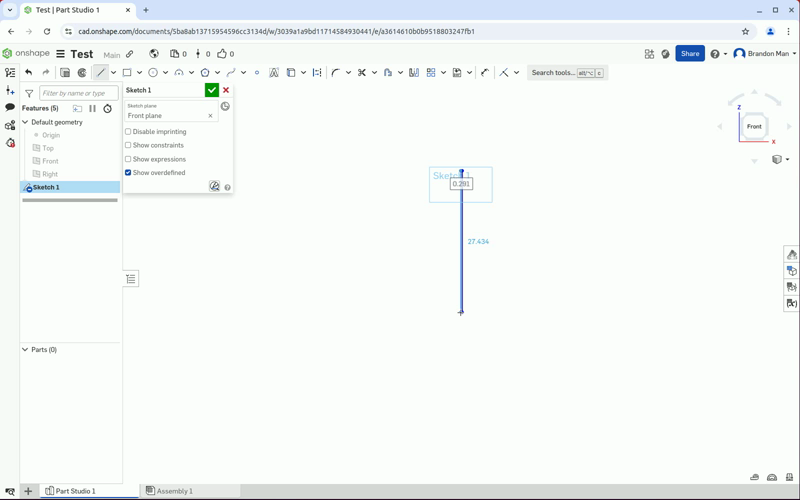
scroll(6)
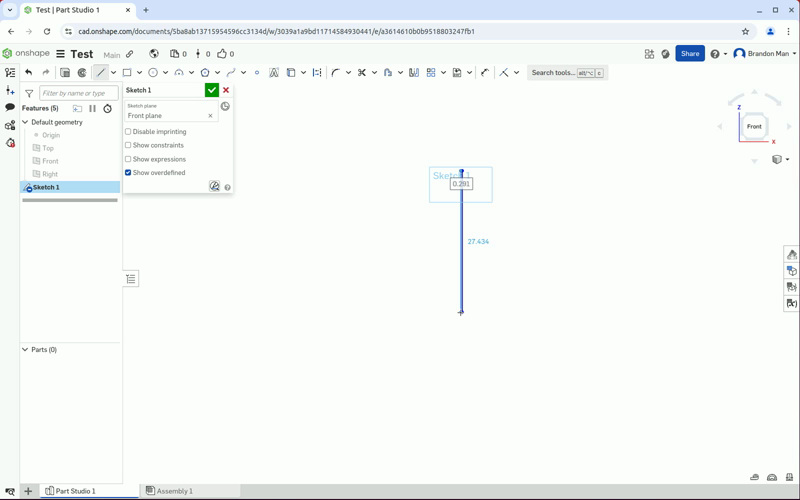
scroll(6)
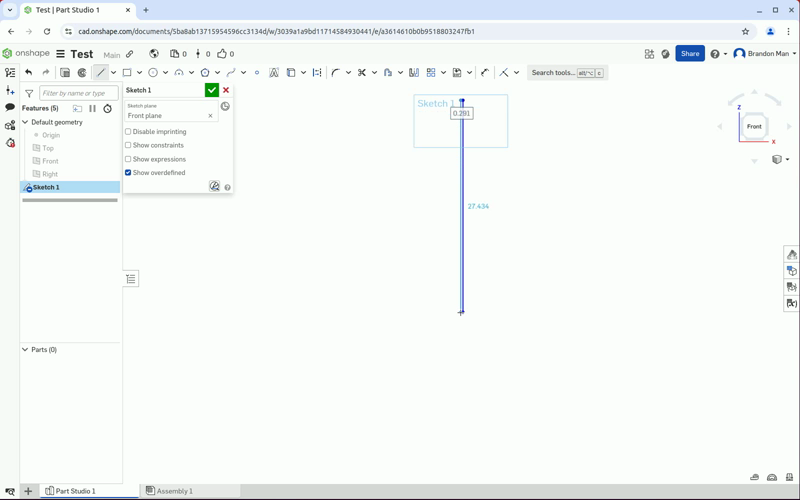
scroll(6)
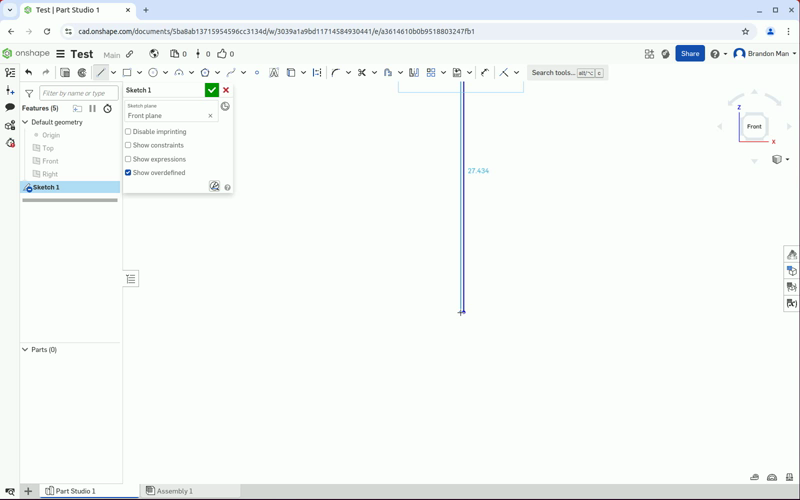
scroll(6)
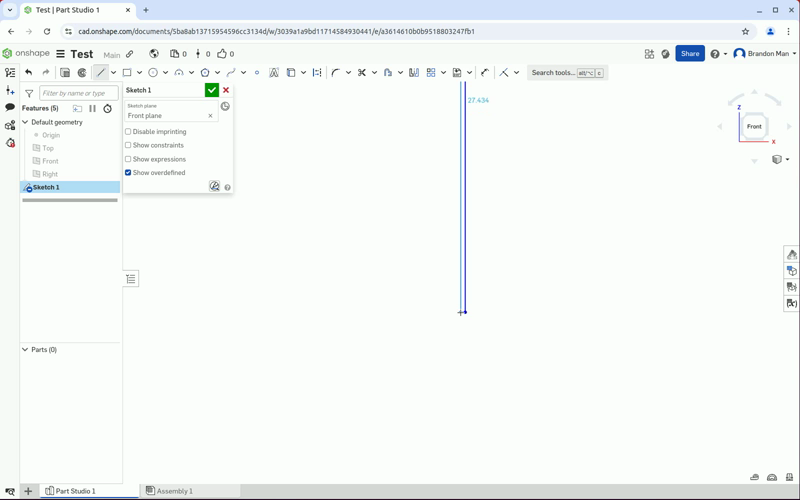
scroll(6)
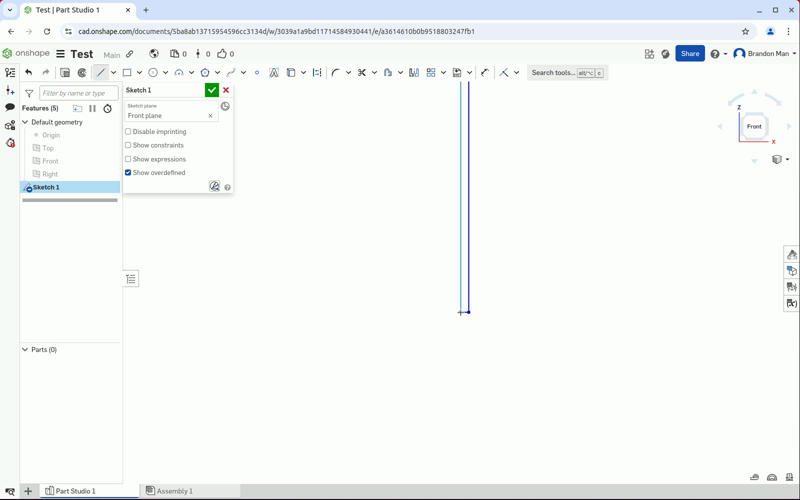
scroll(6)
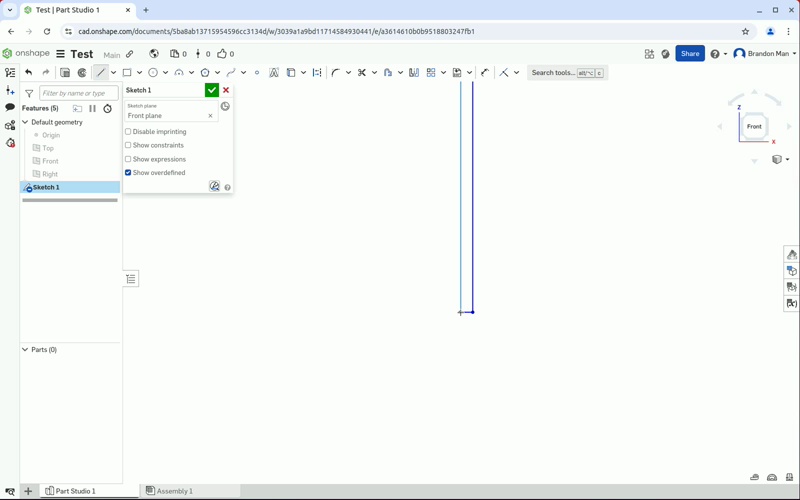
scroll(6)
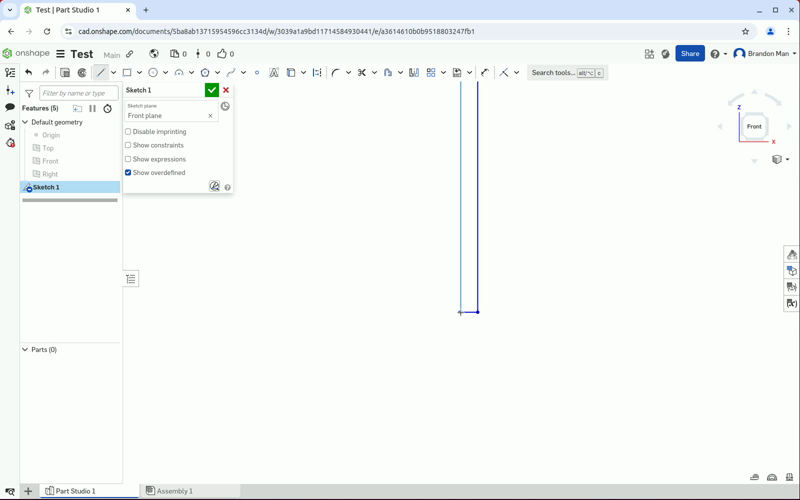
key_up(shift)
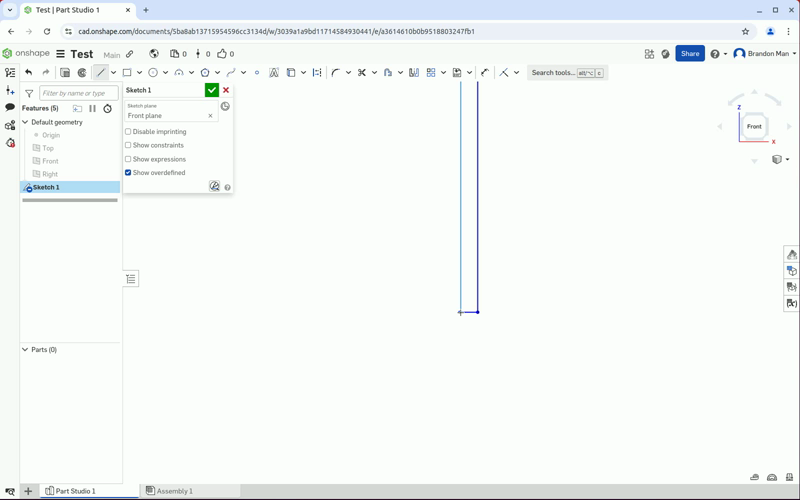
click(460, 312)
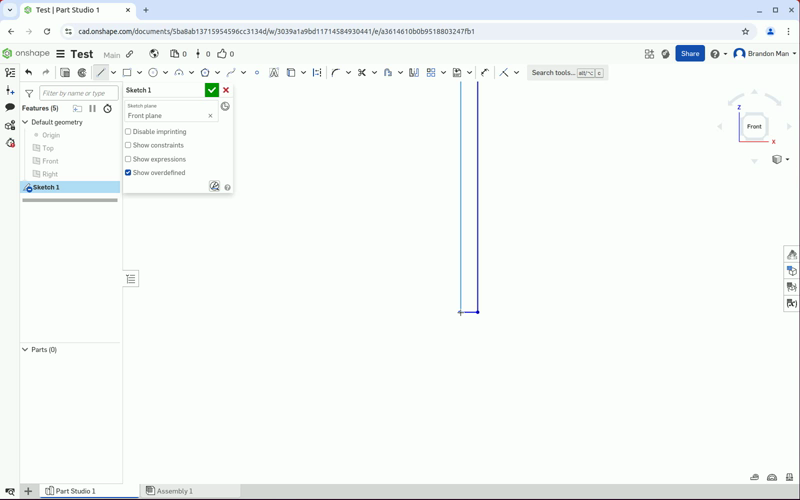
scroll(-6)
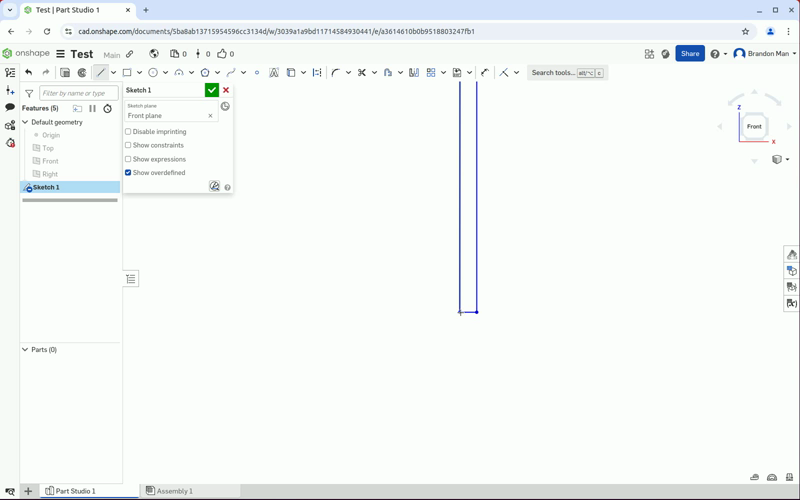
scroll(-6)
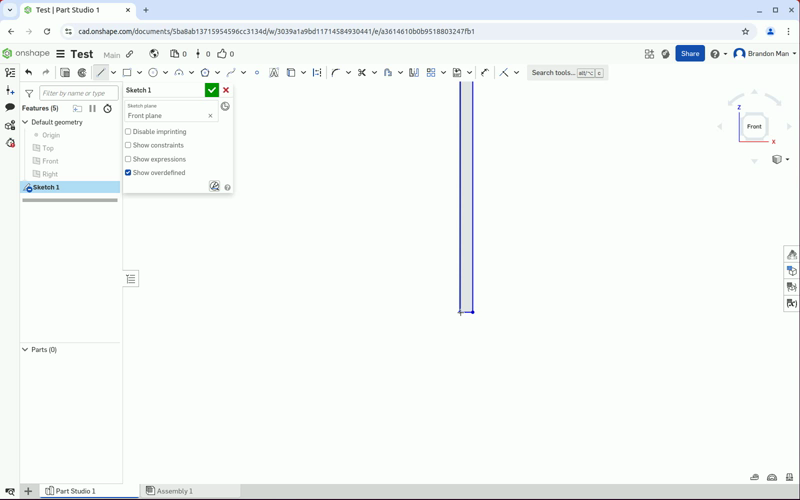
scroll(-6)
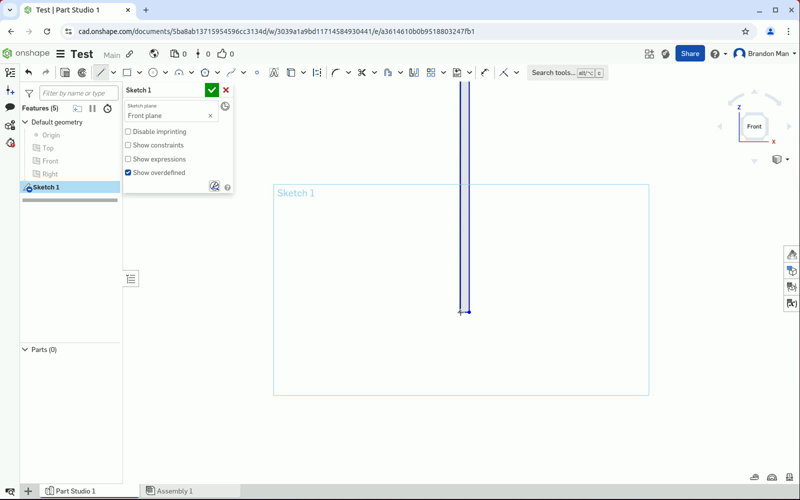
scroll(-6)
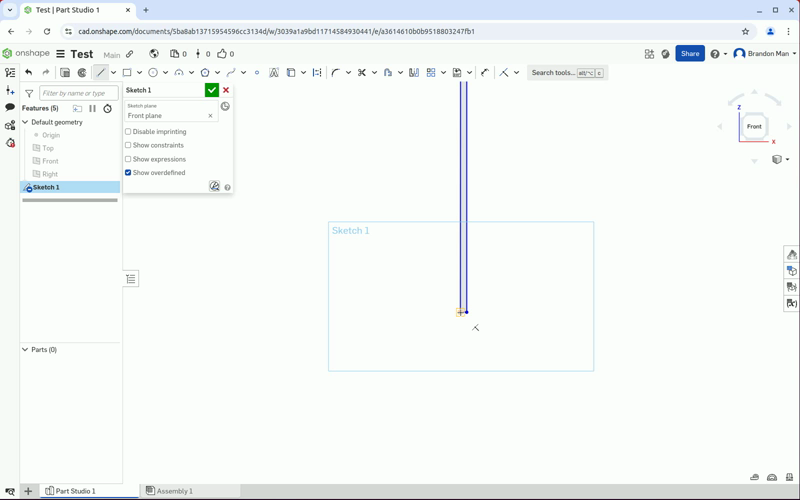
scroll(-6)
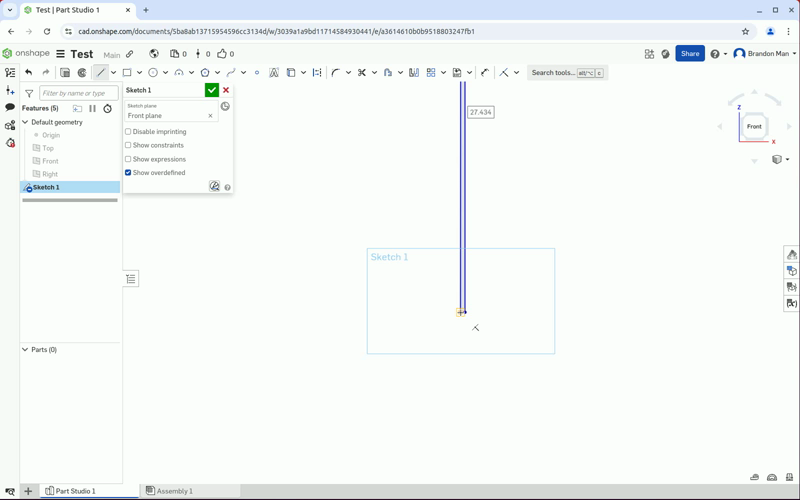
scroll(-6)
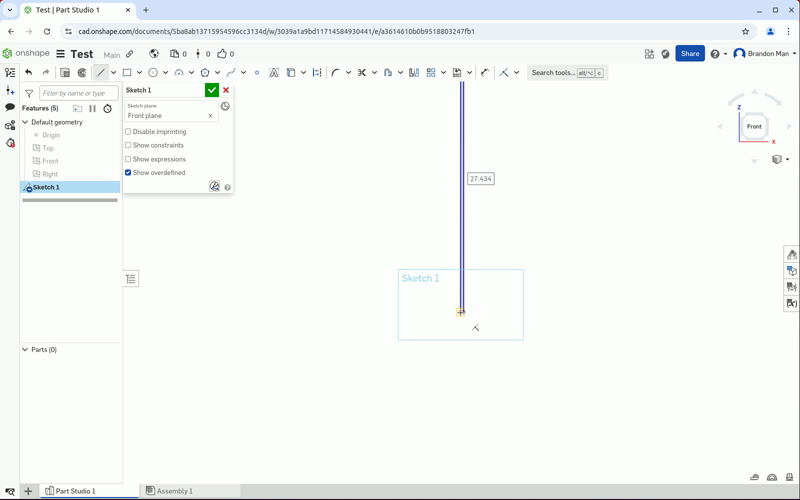
scroll(-6)
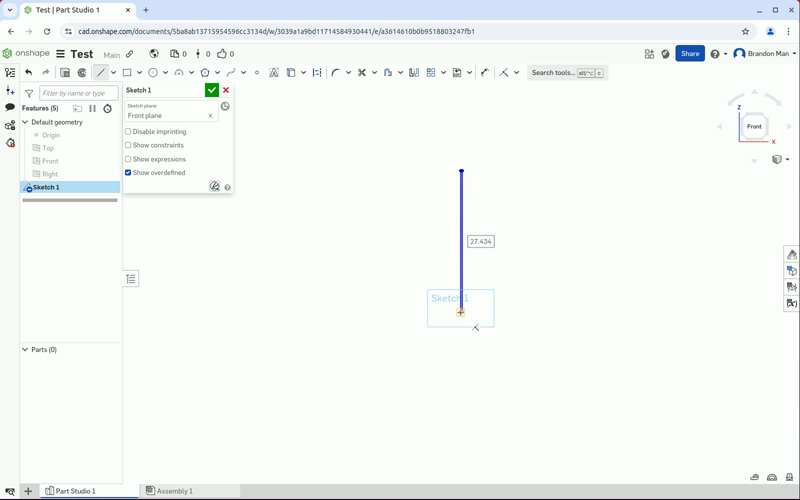
key(esc)
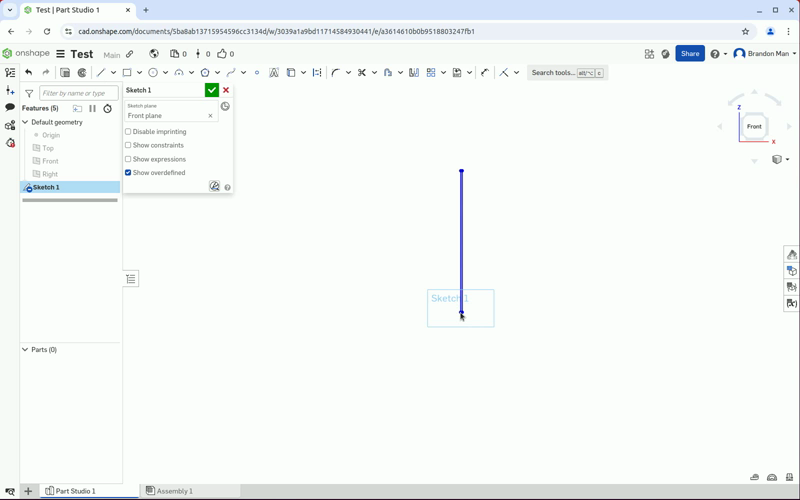
mouse_move(461, 200)
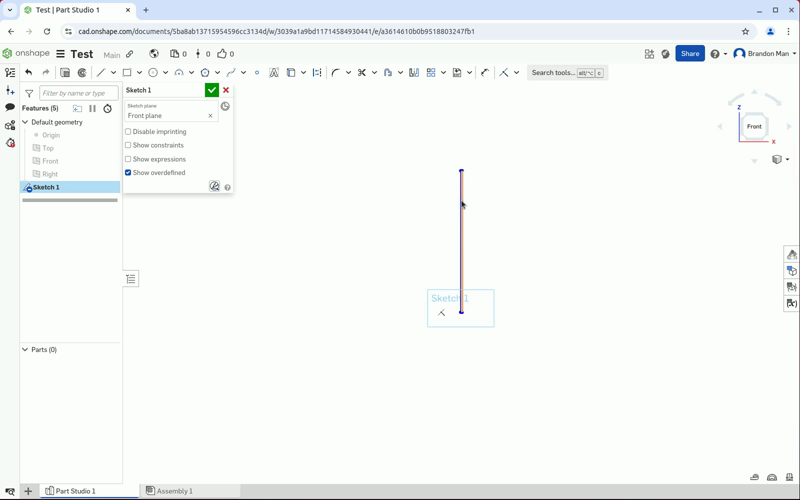
scroll(6)
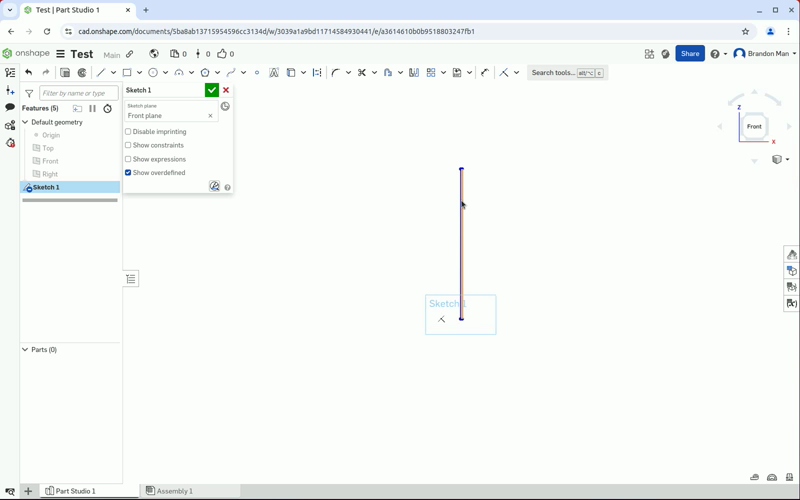
scroll(6)
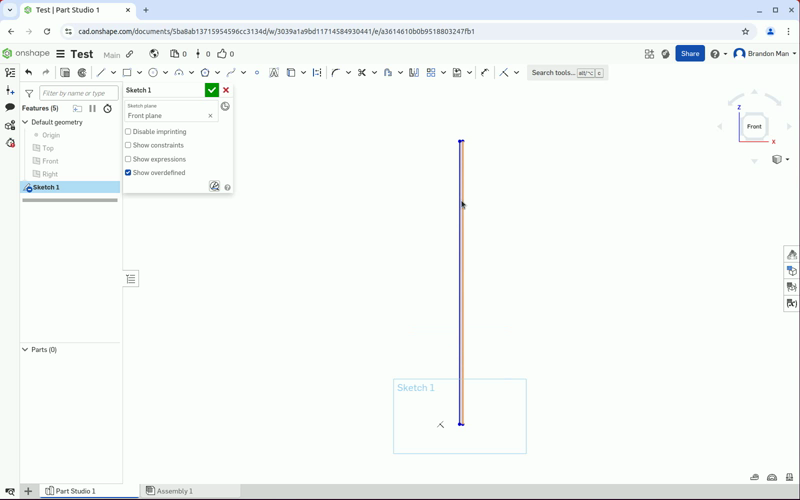
scroll(6)
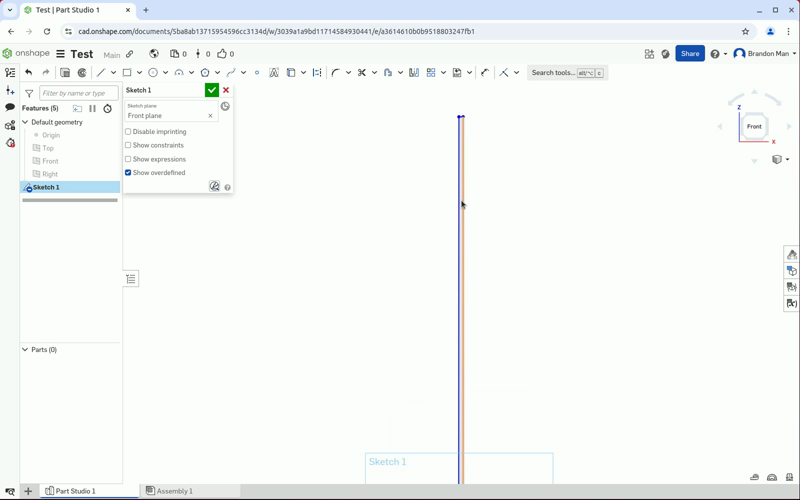
scroll(6)
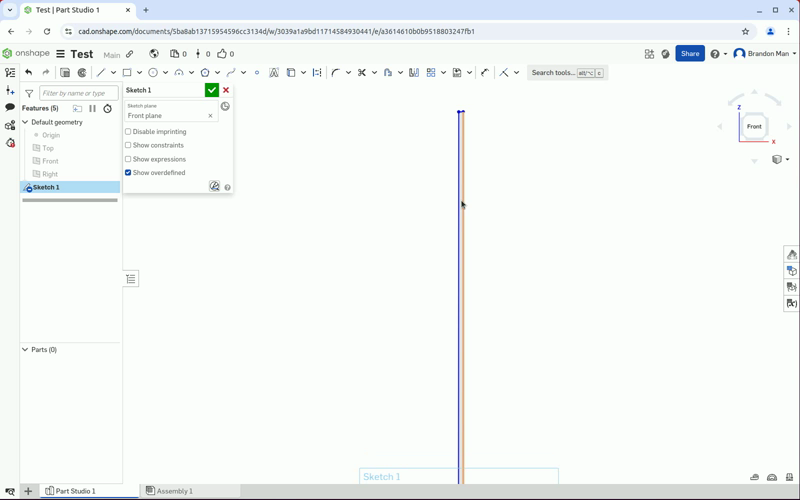
scroll(6)
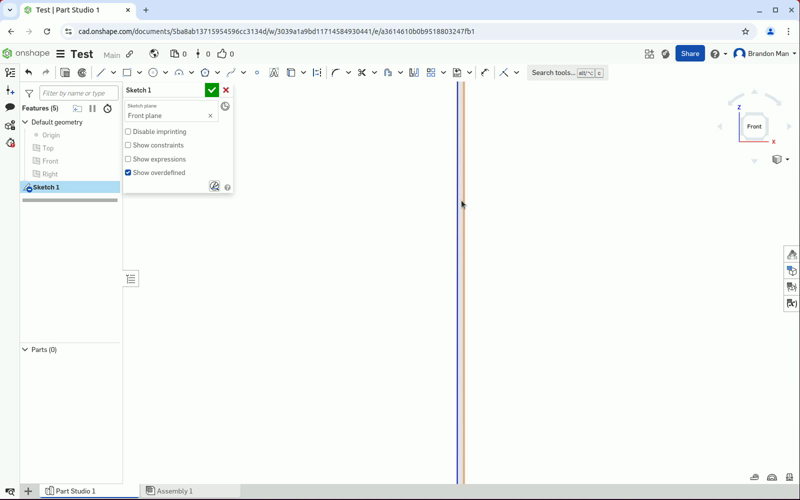
scroll(6)
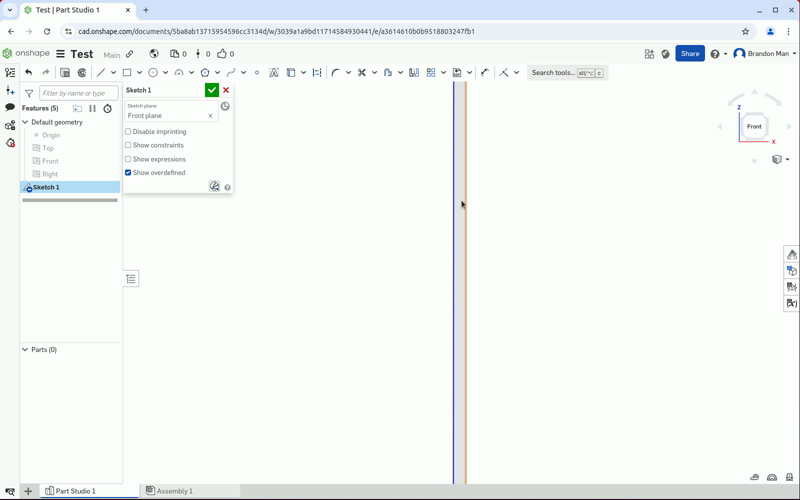
scroll(6)
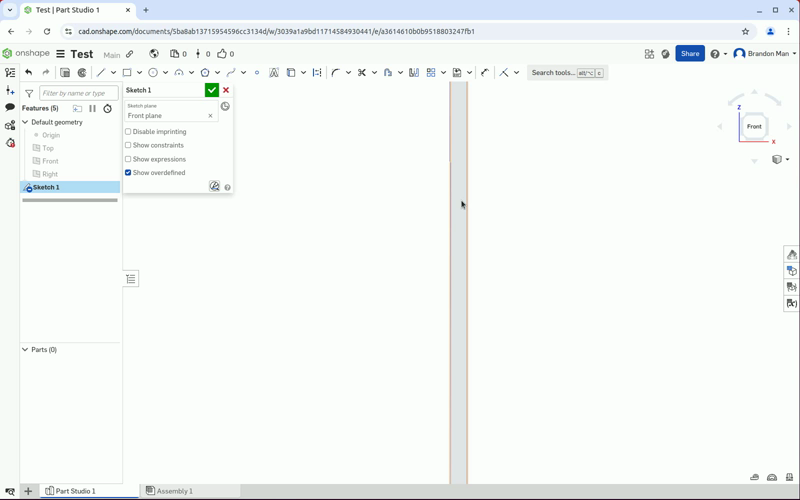
click(461, 200)
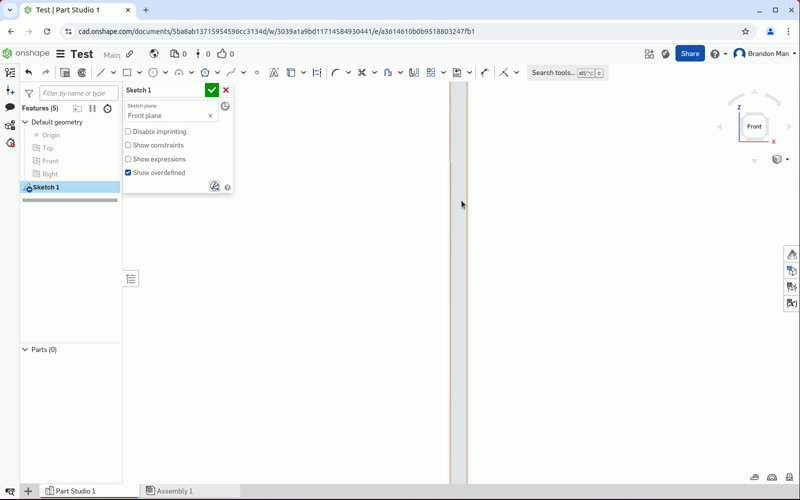
scroll(-6)
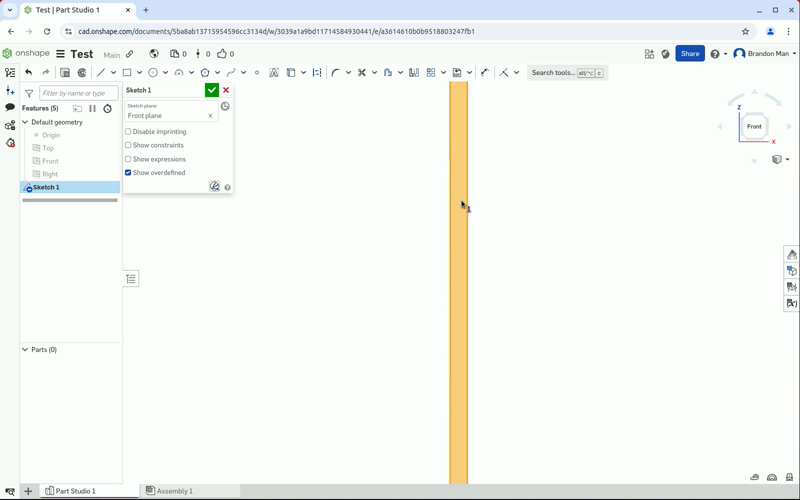
scroll(-6)
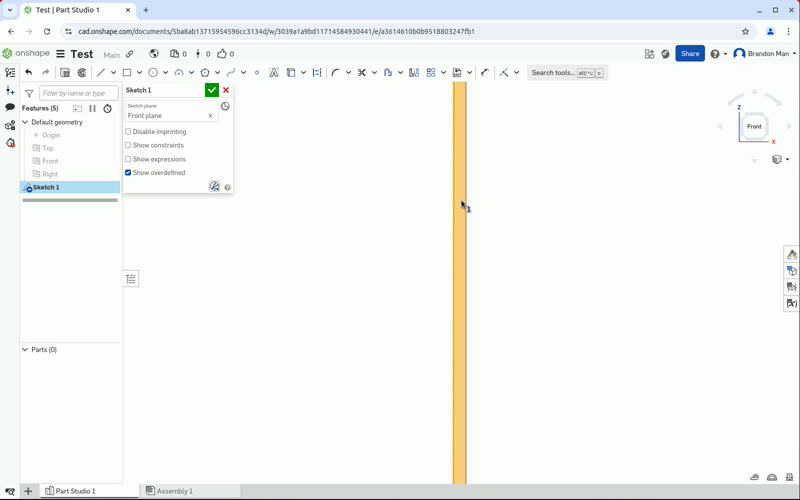
scroll(-6)
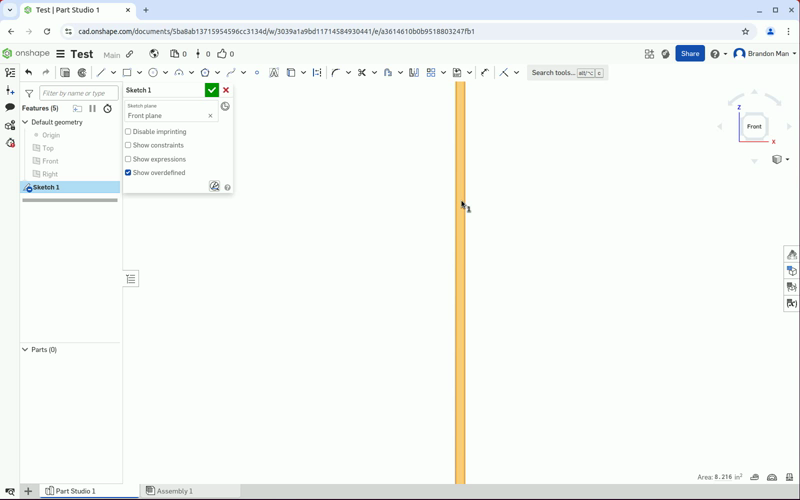
scroll(-6)
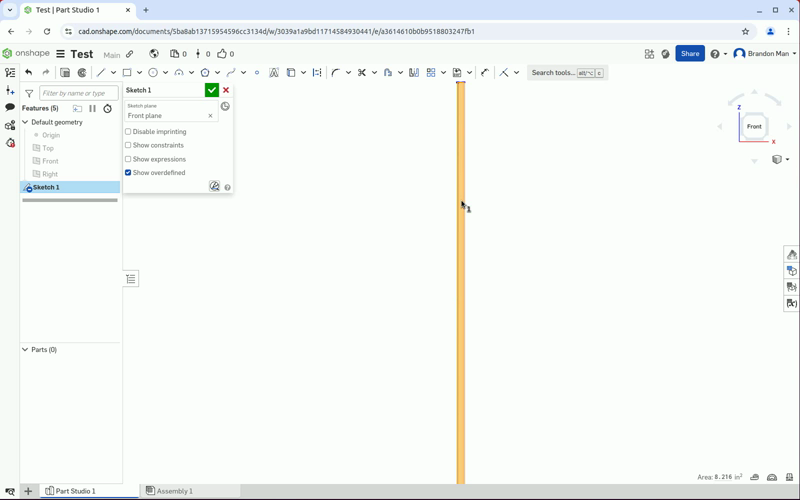
scroll(-6)
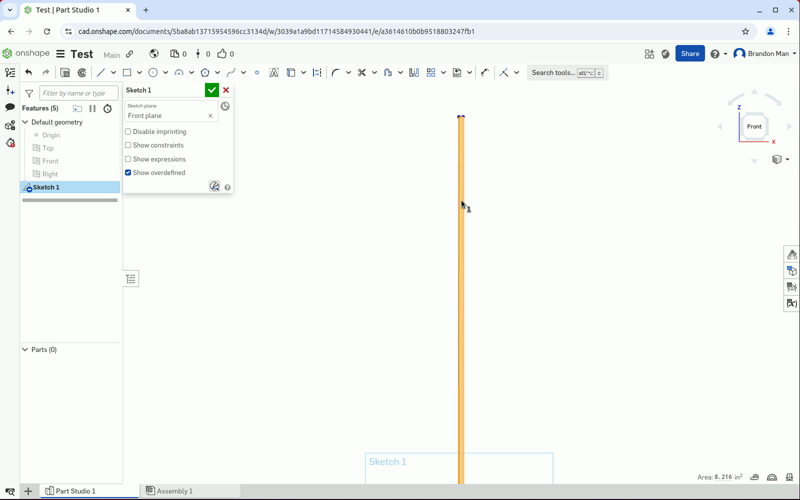
scroll(-6)
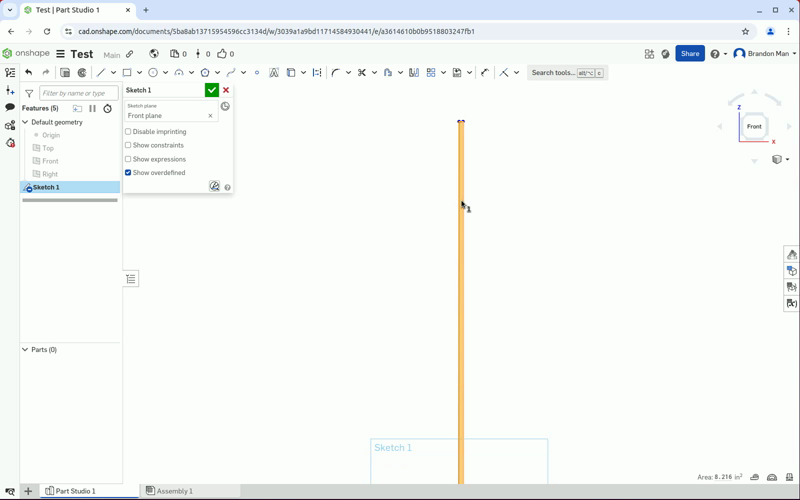
scroll(-6)
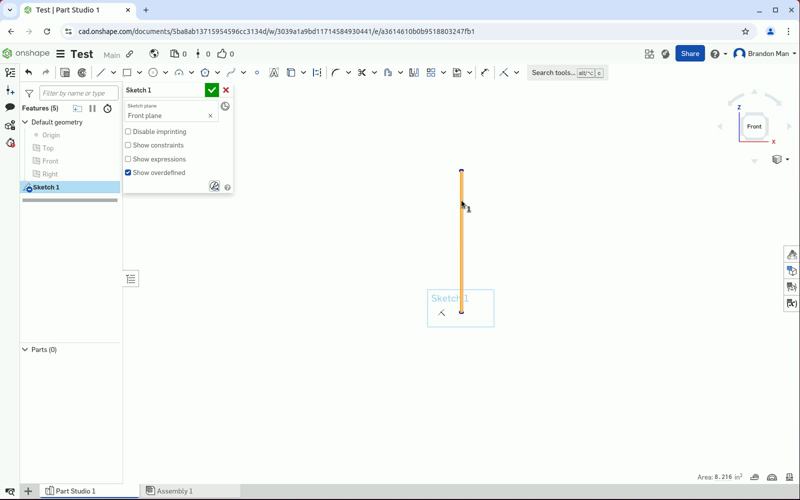
mouse_move(73, 352)
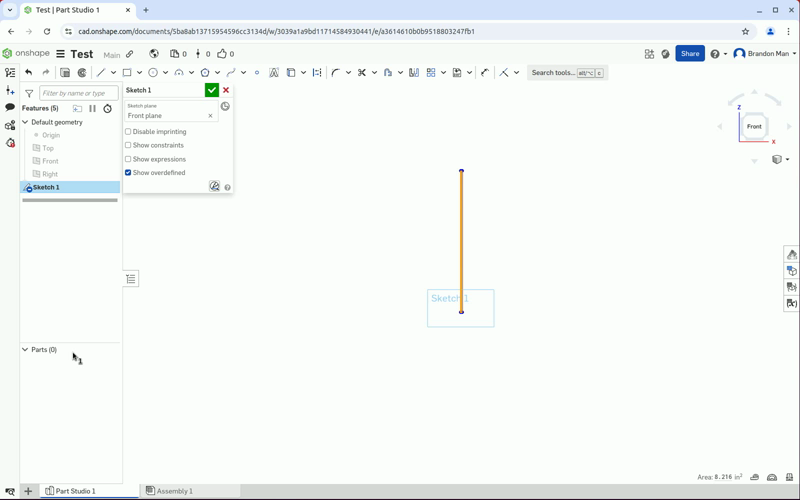
key(shift+y)
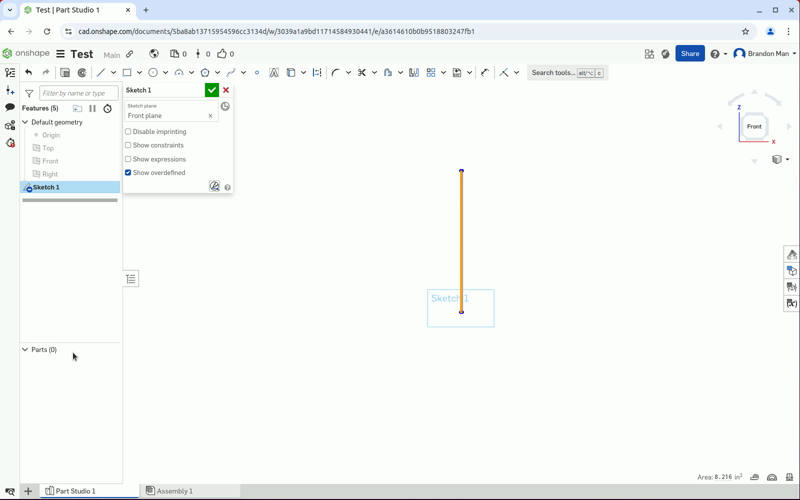
key(shift+e)
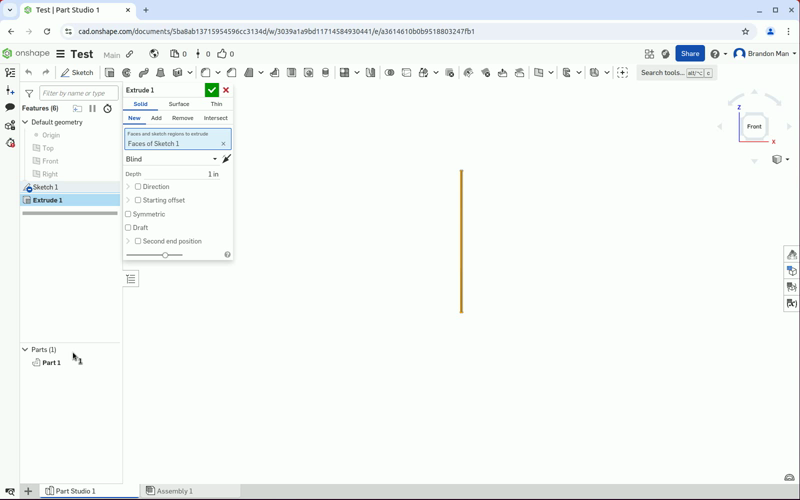
mouse_move(143, 106)
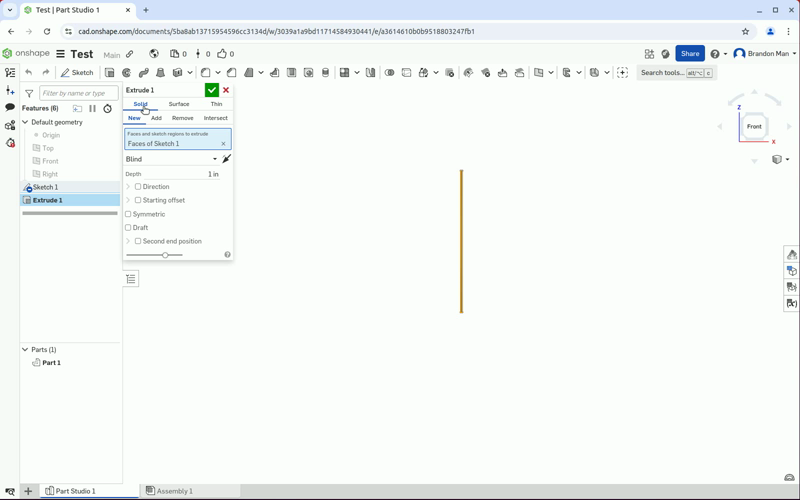
click(143, 106)
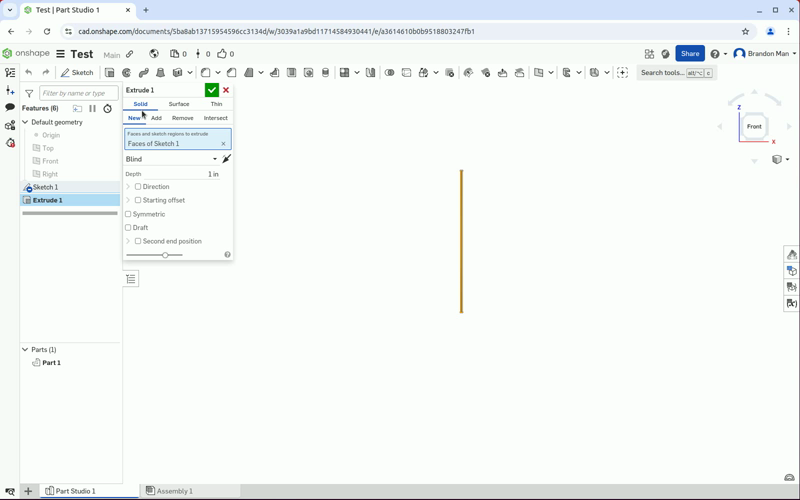
mouse_move(137, 120)
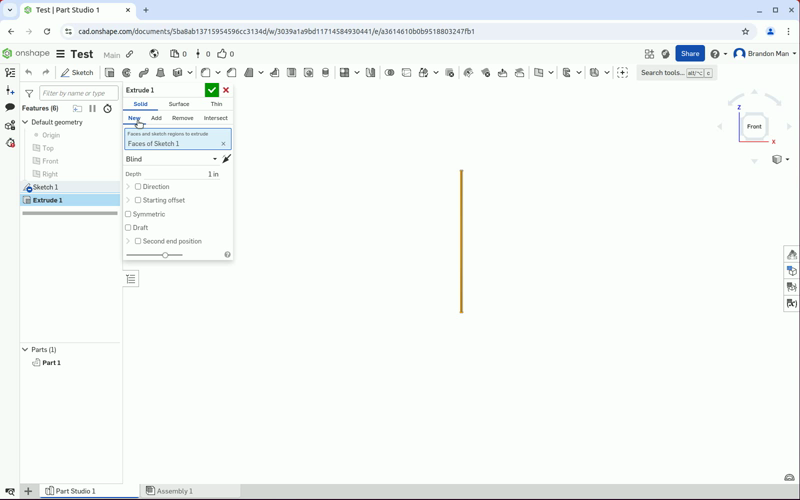
click(137, 120)
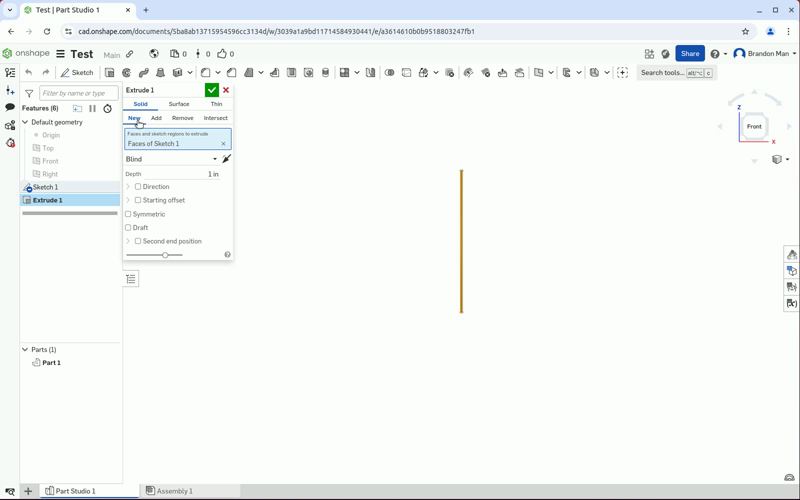
key(tab, 4)
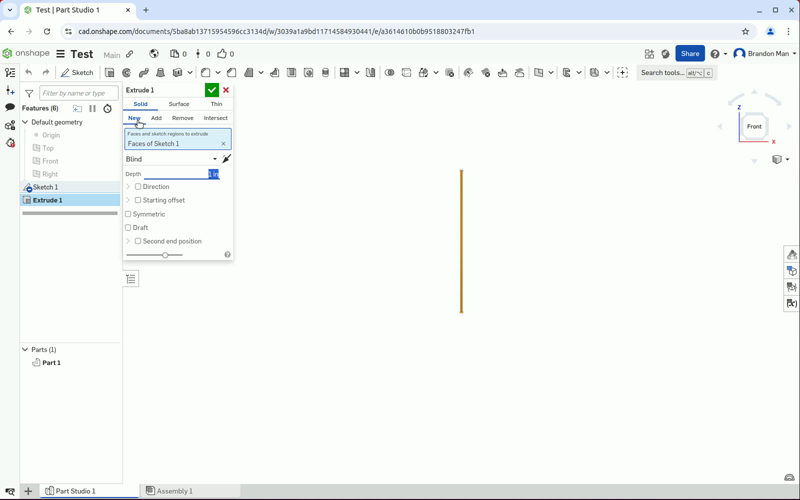
text(1.926)
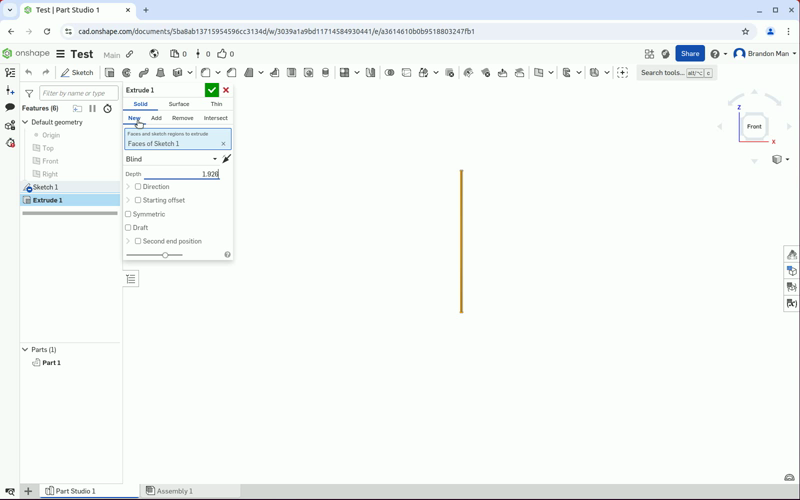
key(enter)
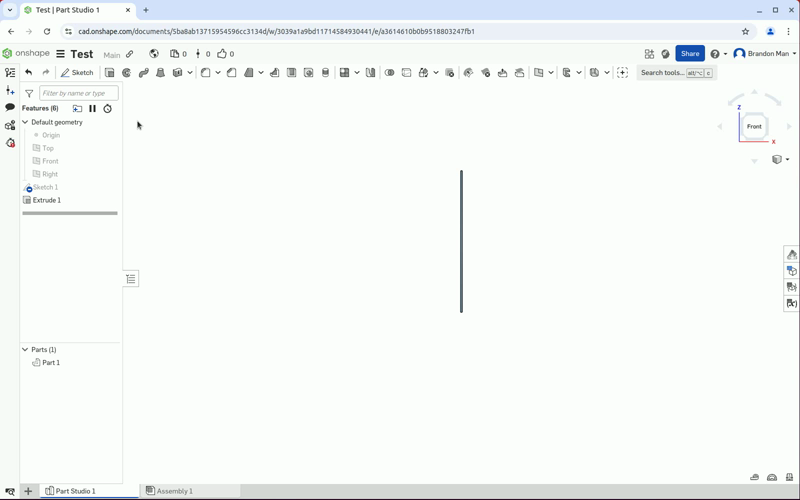
key(shift+h)
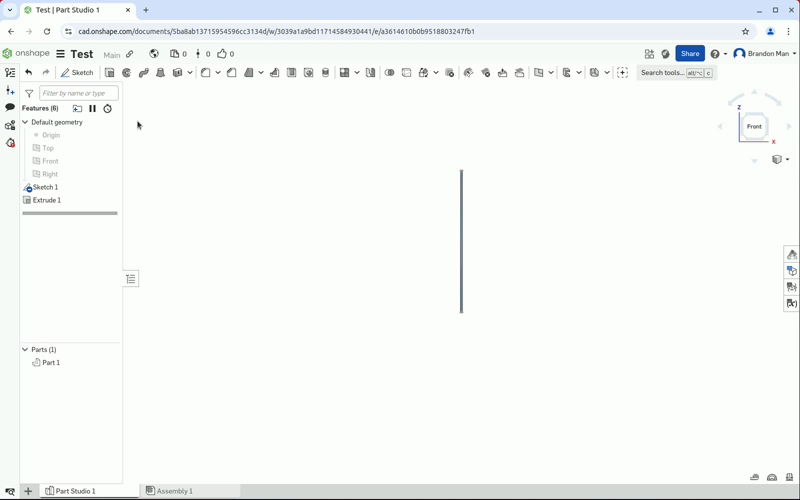
key(shift+h)
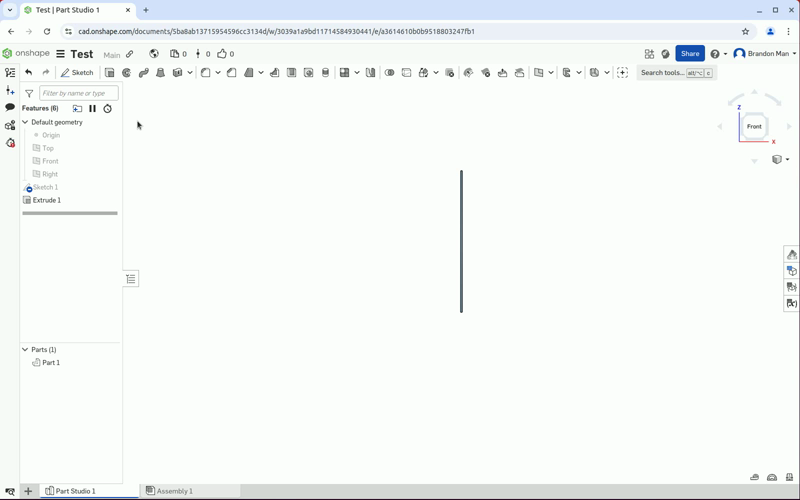
mouse_move(73, 189)
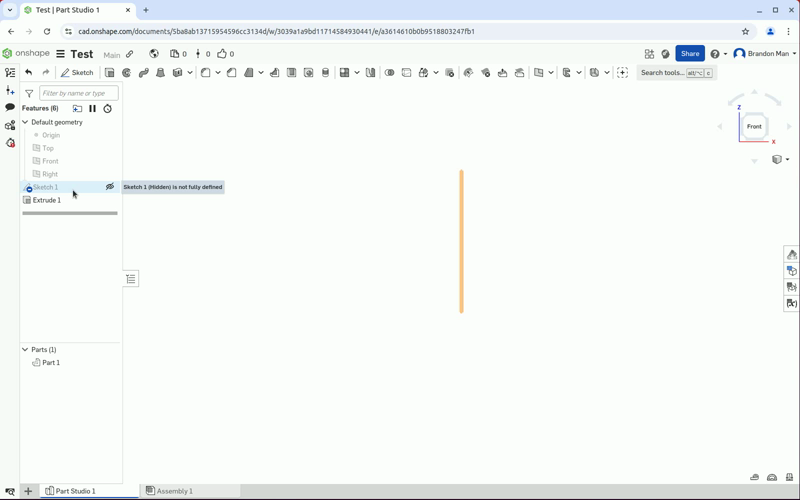
click(73, 189)
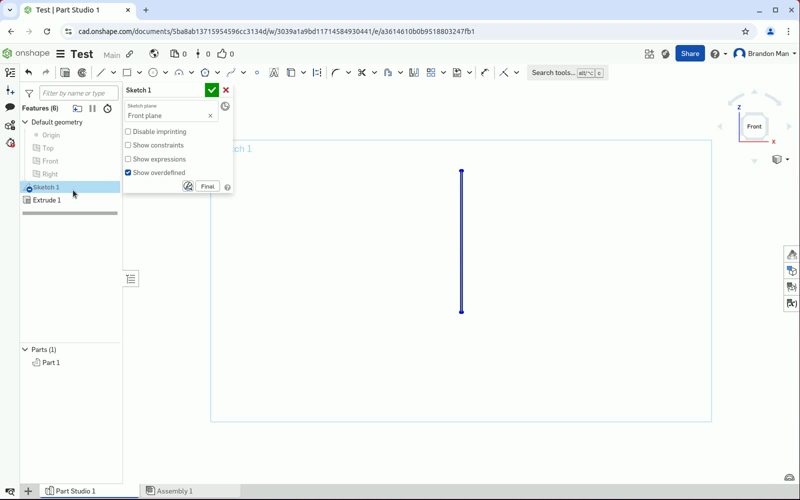
mouse_move(229, 92)
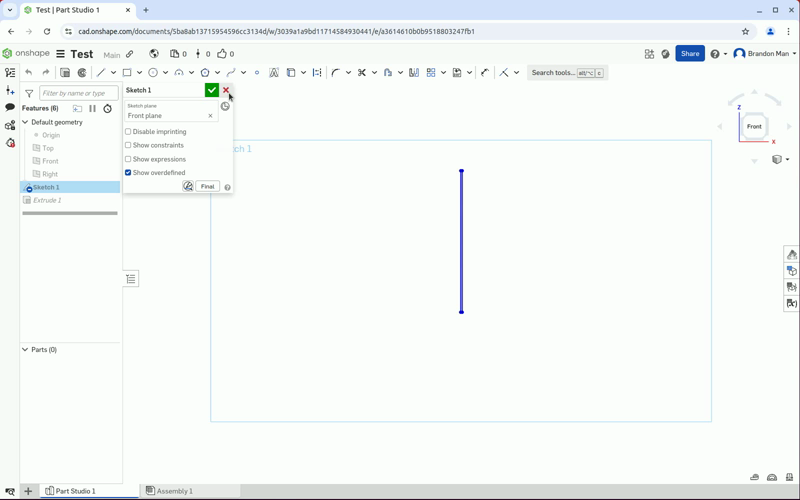
click(229, 92)
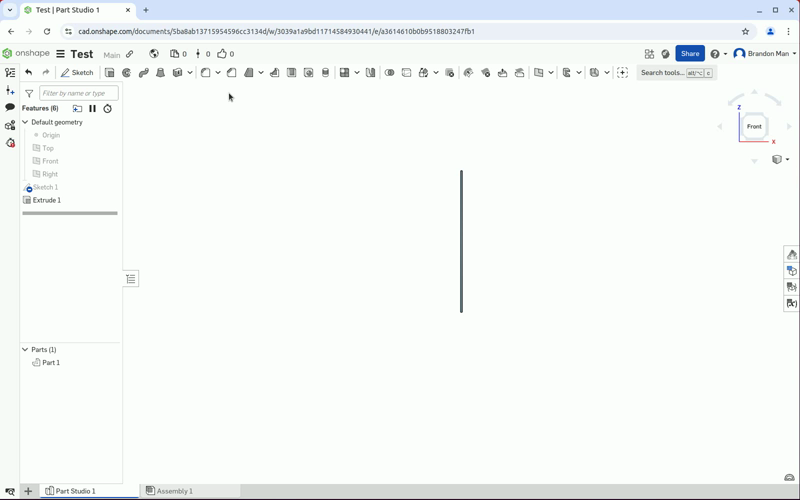
mouse_move(73, 352)
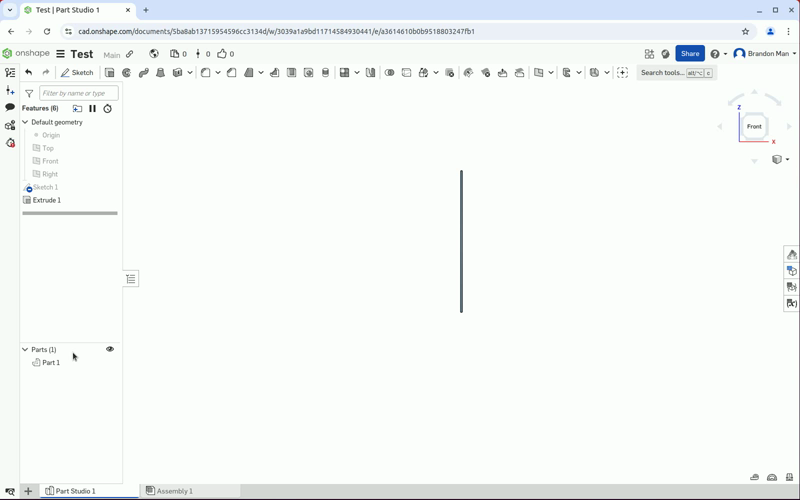
key(y)
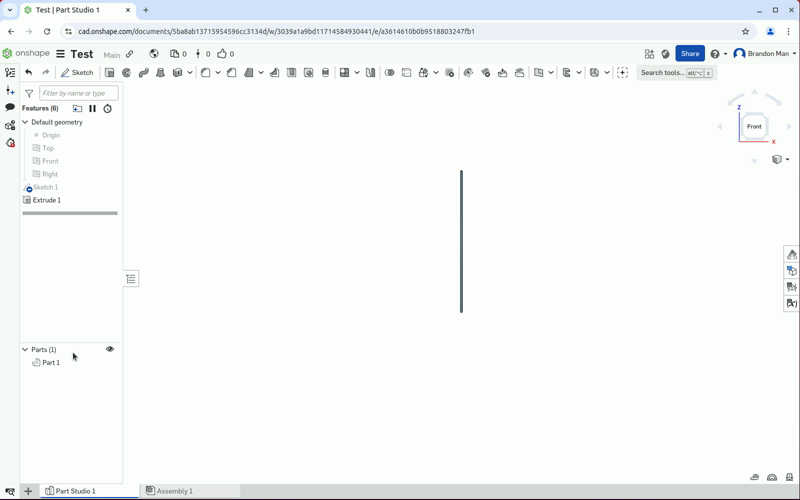
key(shift+p)
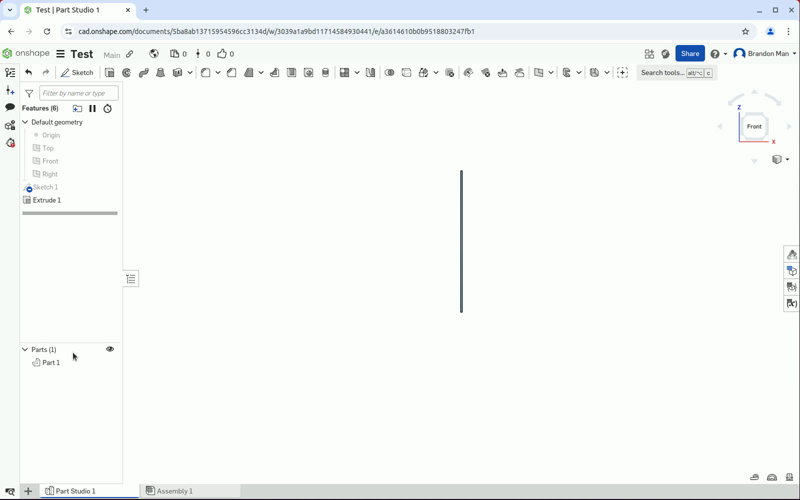
key(space)
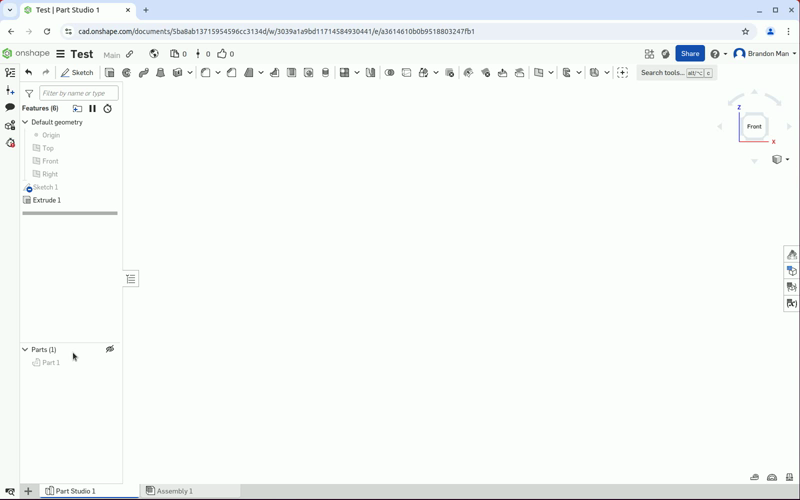
key_down(shift)
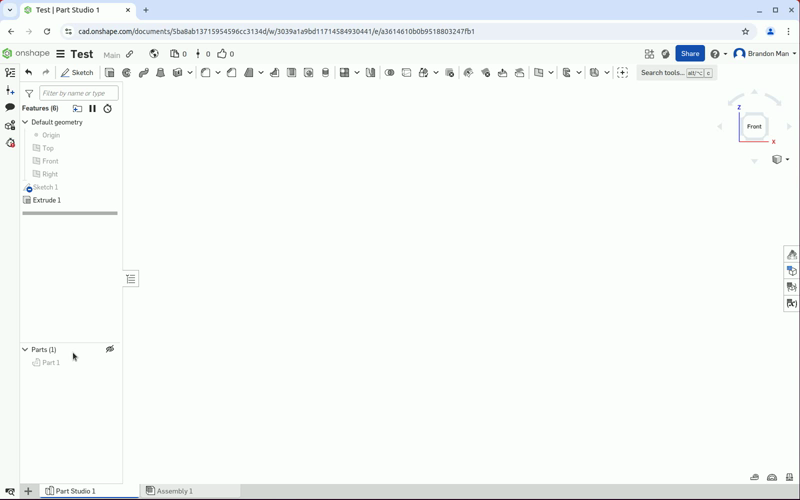
key(left)
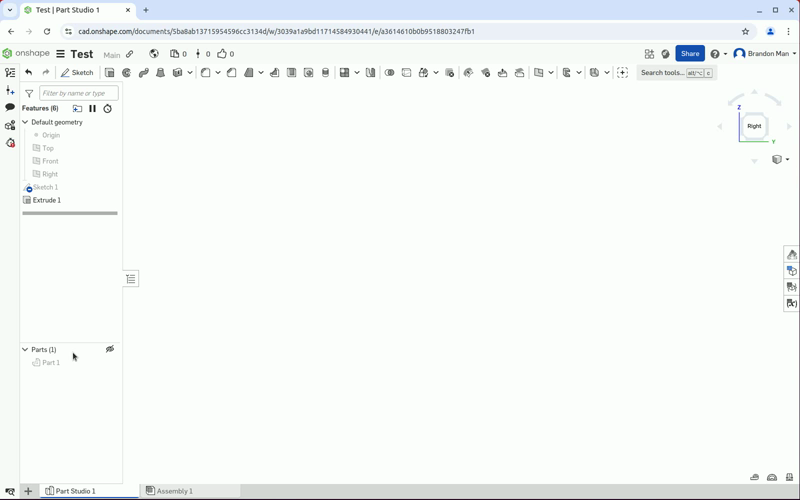
key_up(shift)
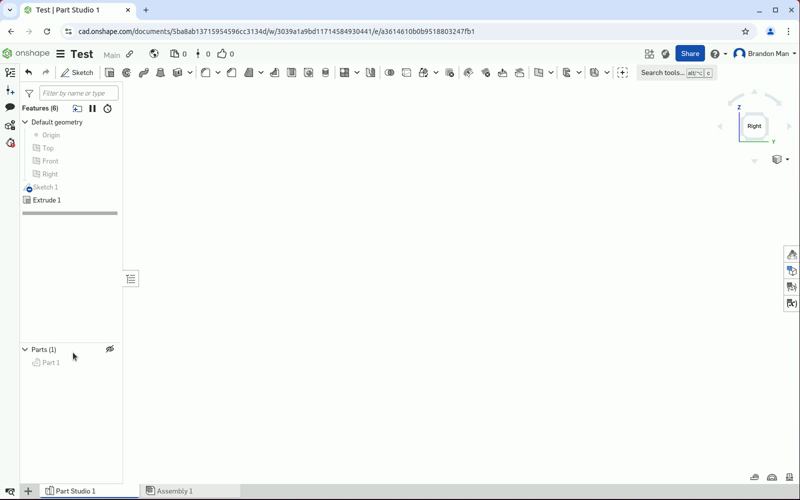
mouse_move(73, 352)
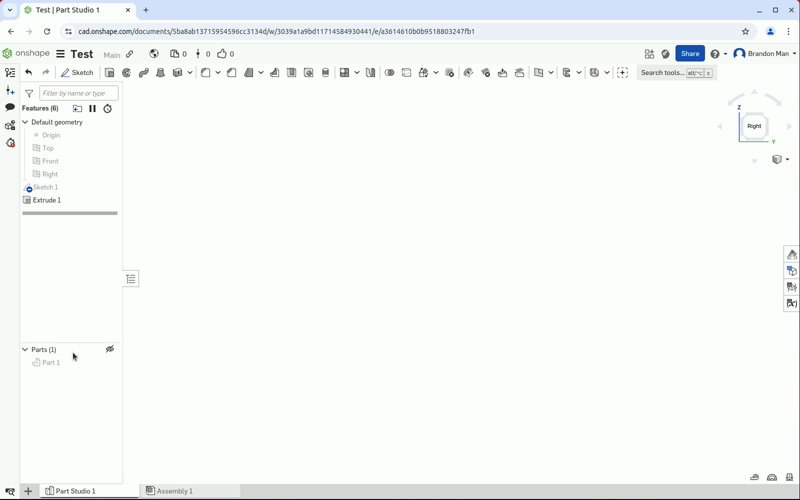
key(shift+y)
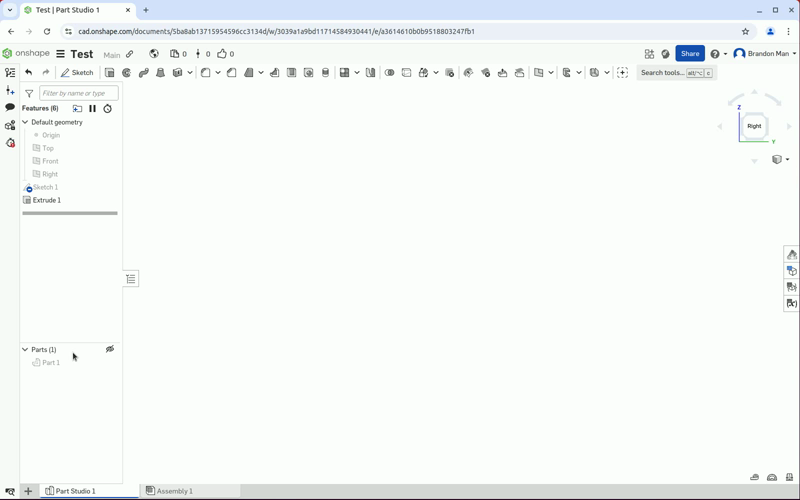
key(shift+s)
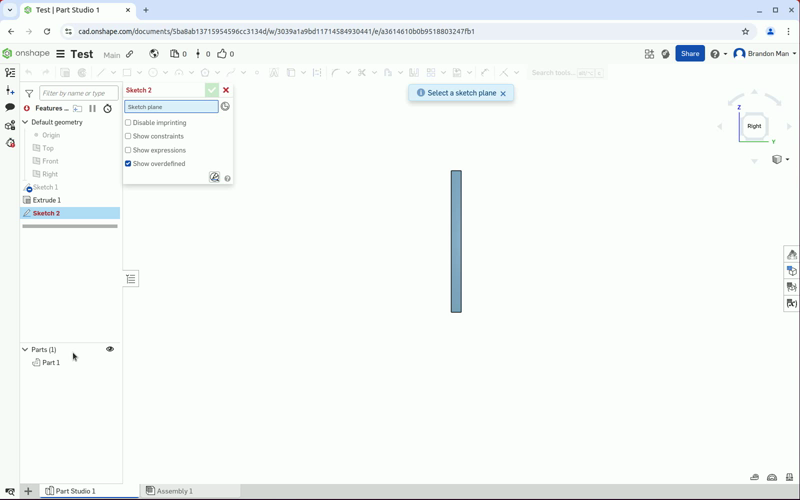
mouse_move(73, 176)
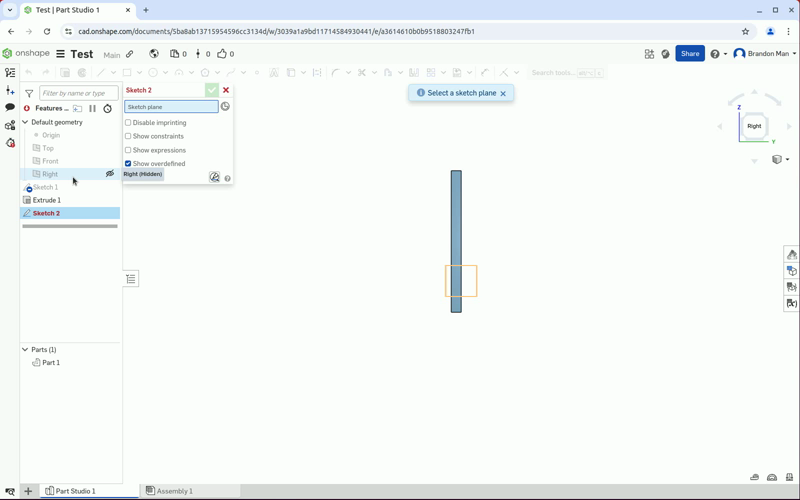
click(73, 176)
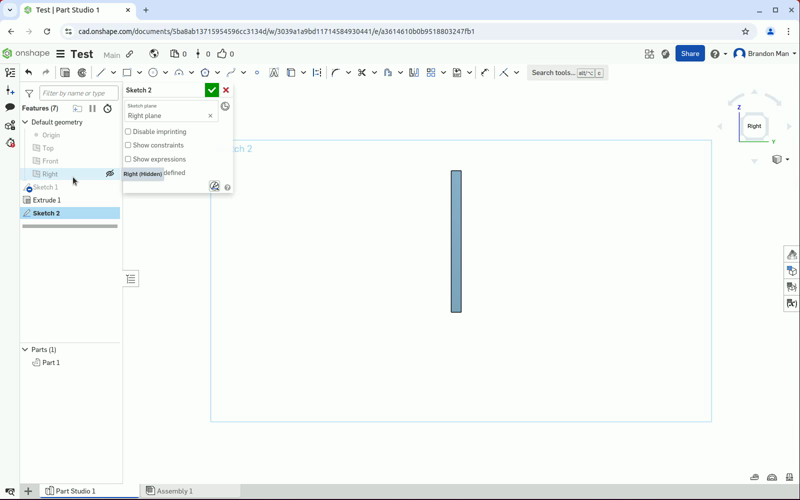
mouse_move(73, 352)
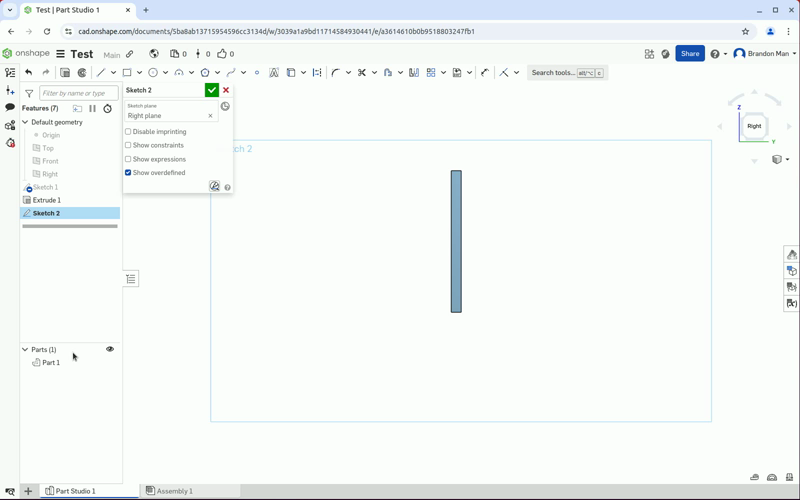
key(y)
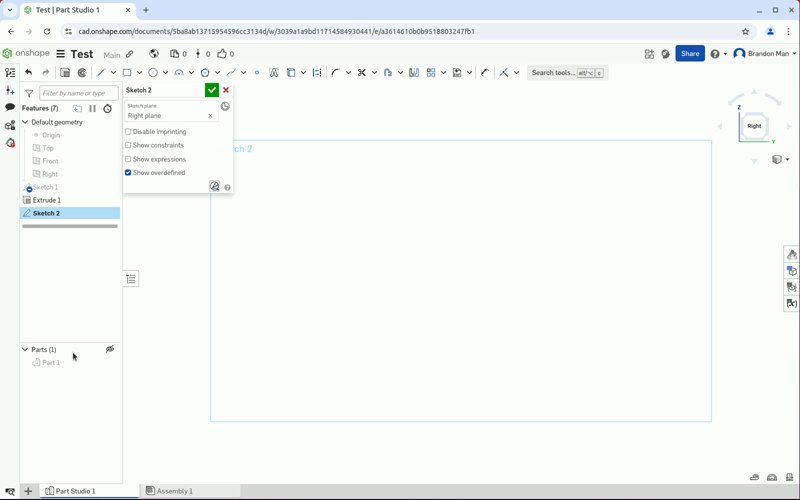
key(c)
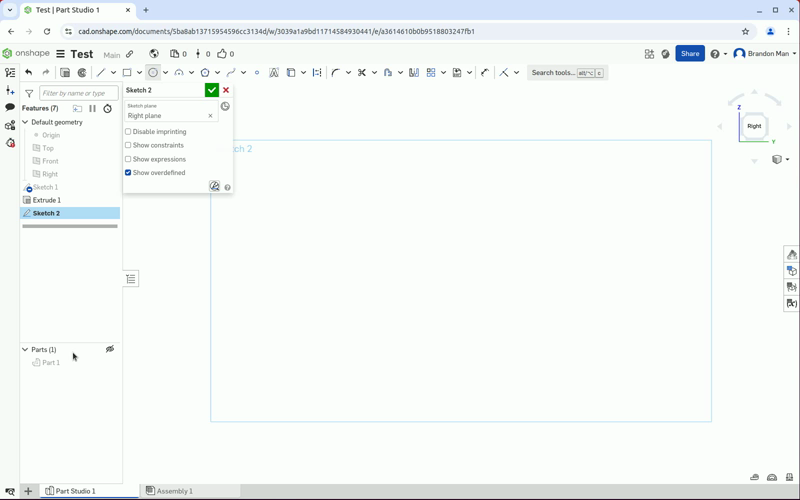
key_down(shift)
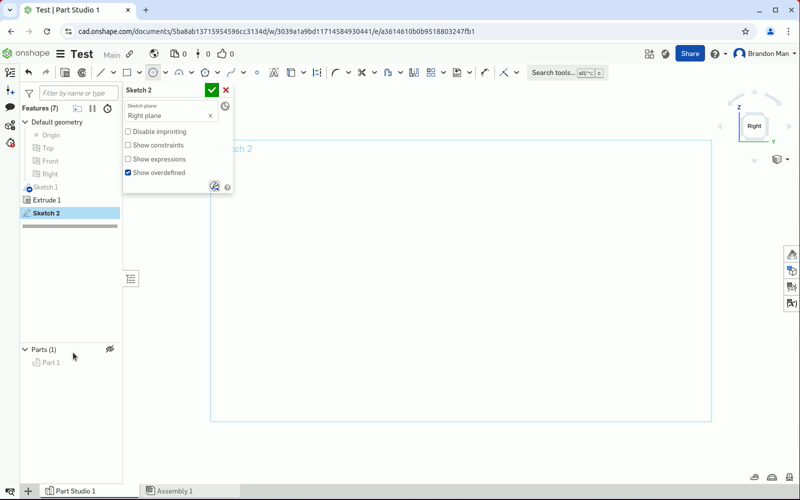
mouse_move(456, 297)
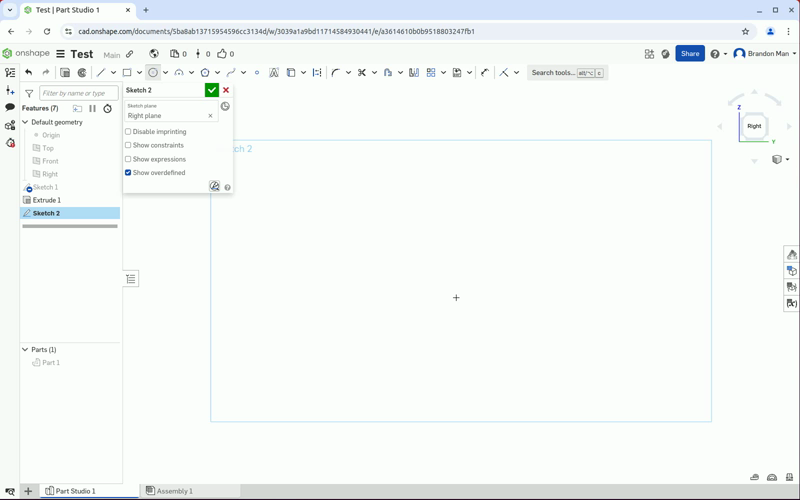
click(456, 297)
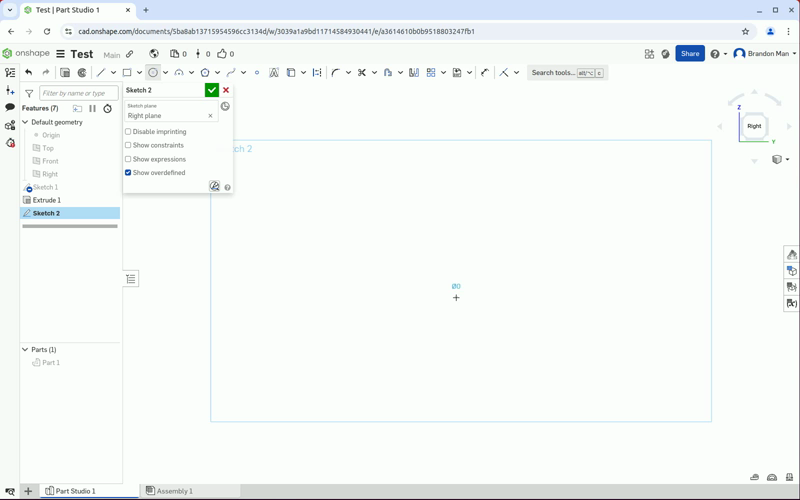
key_up(shift)
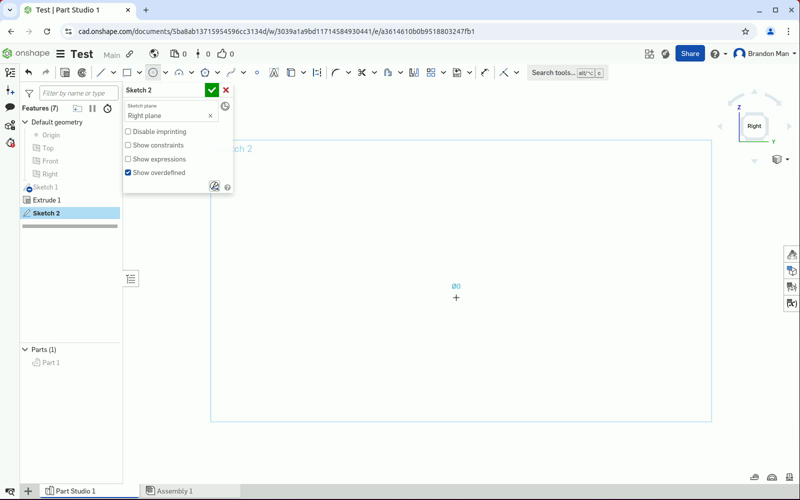
mouse_move(458, 297)
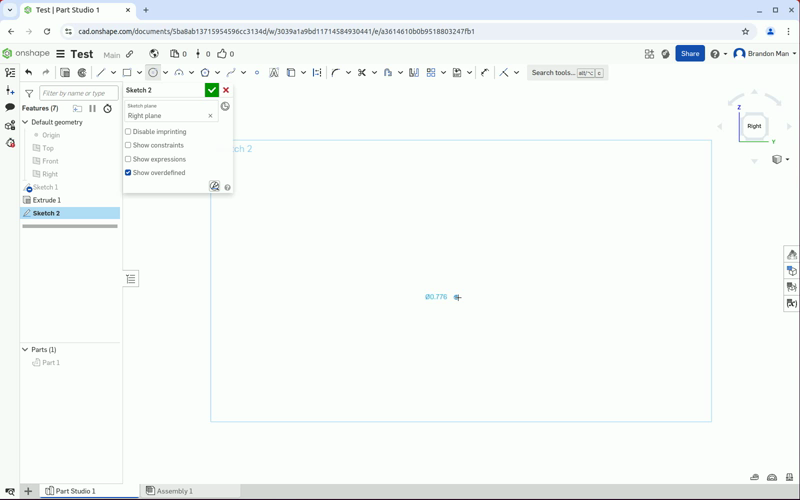
scroll(6)
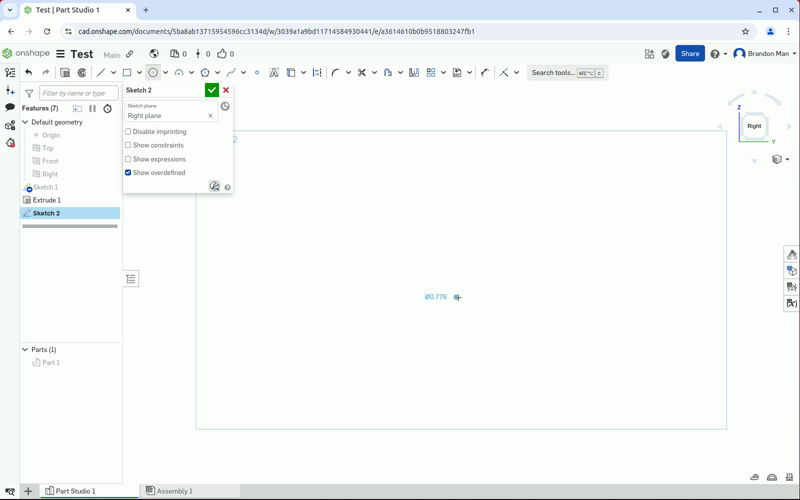
scroll(6)
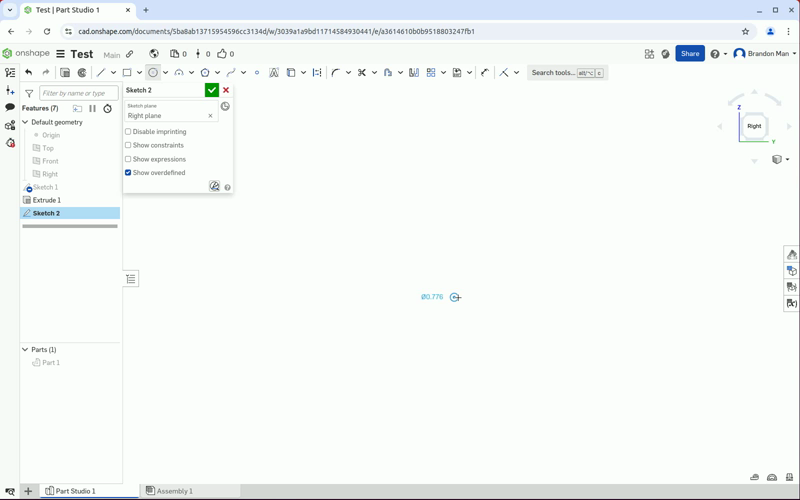
scroll(6)
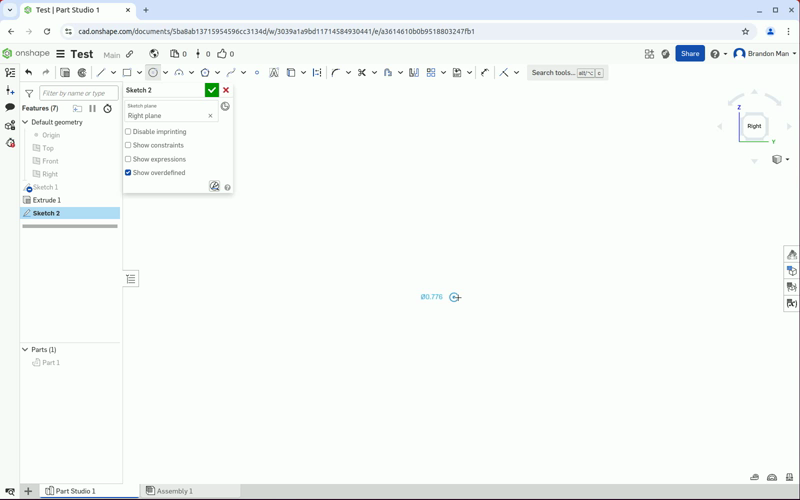
scroll(6)
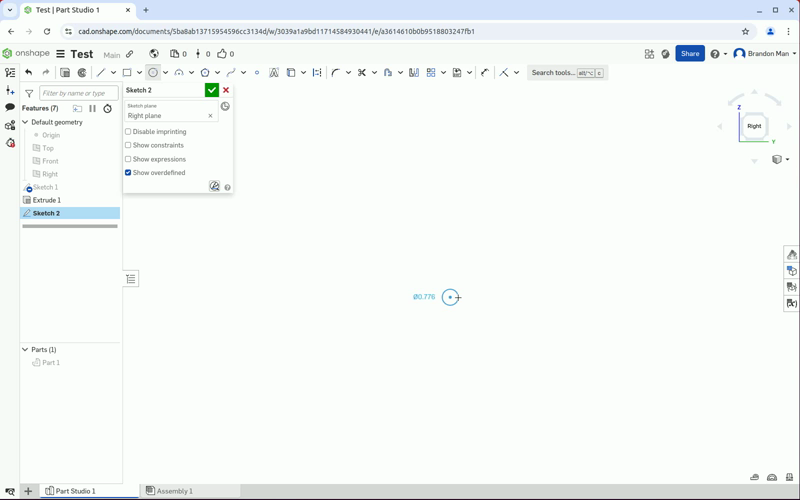
scroll(6)
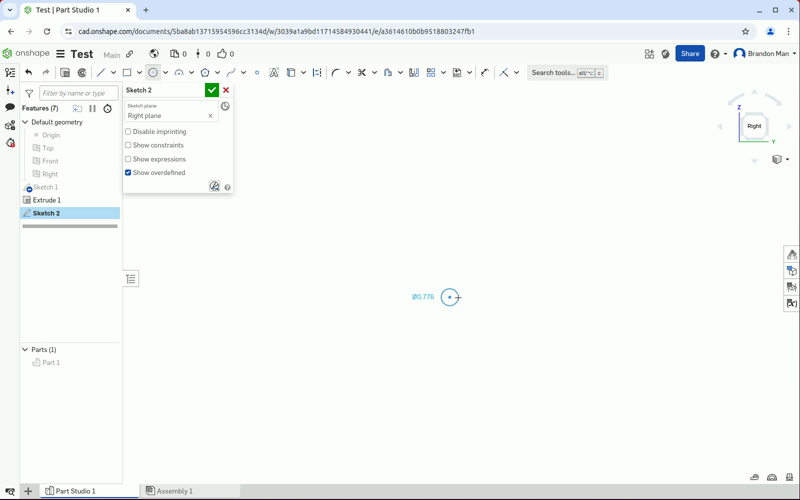
scroll(6)
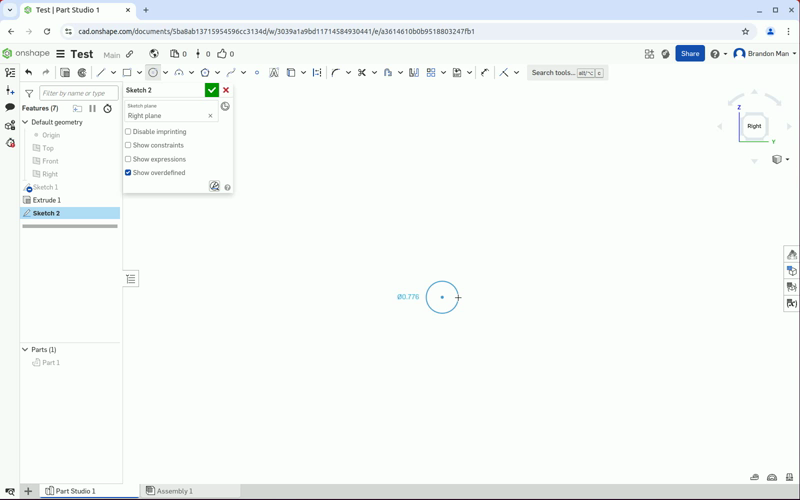
scroll(6)
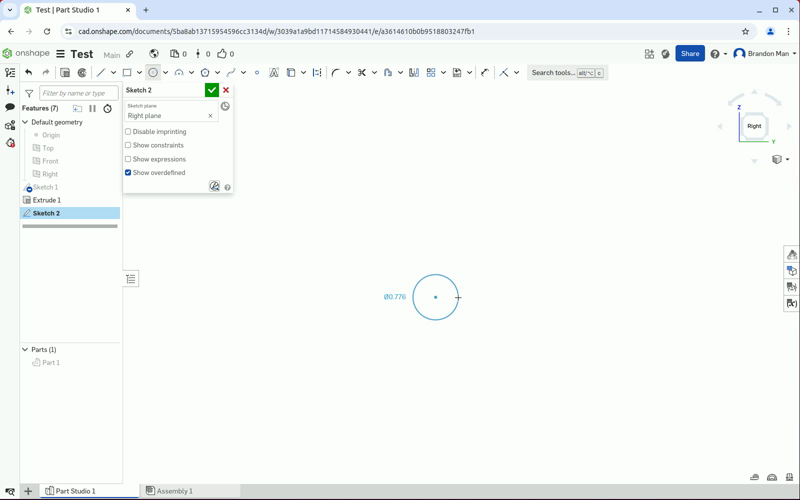
click(458, 297)
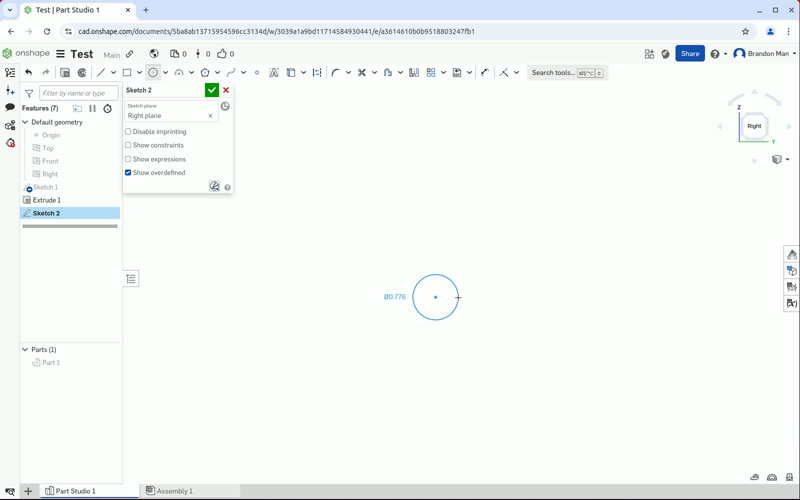
scroll(-6)
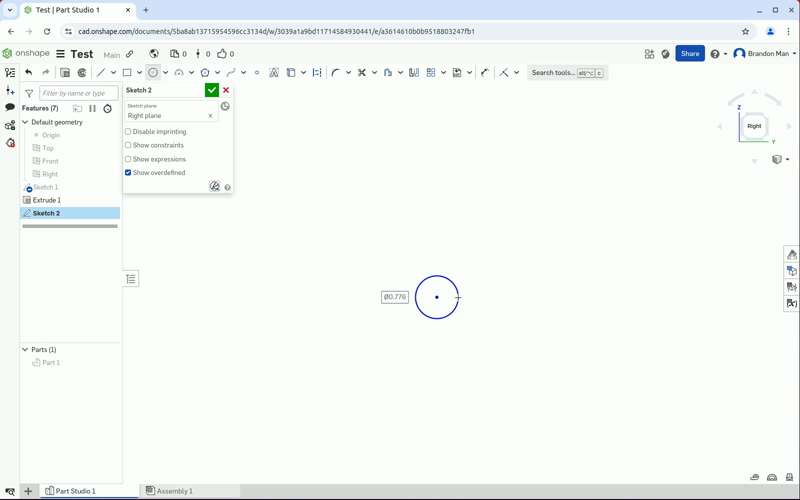
scroll(-6)
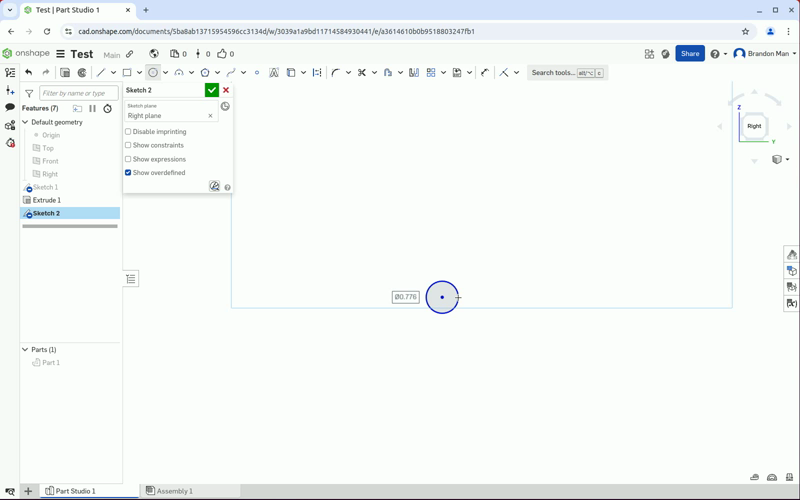
scroll(-6)
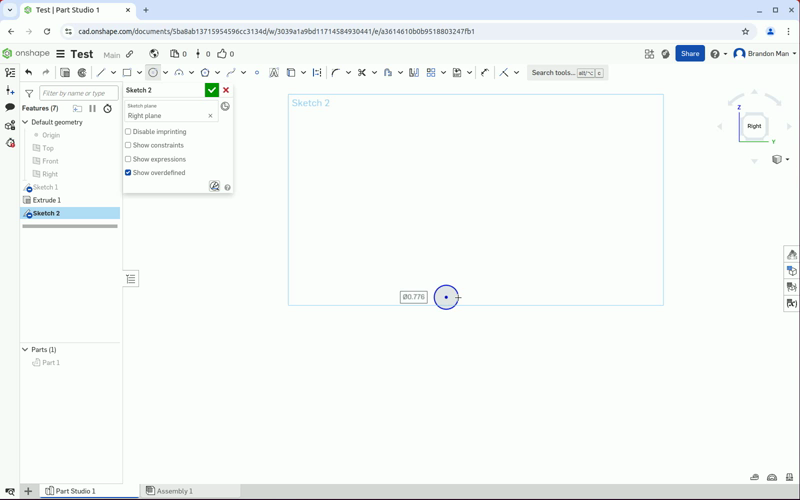
scroll(-6)
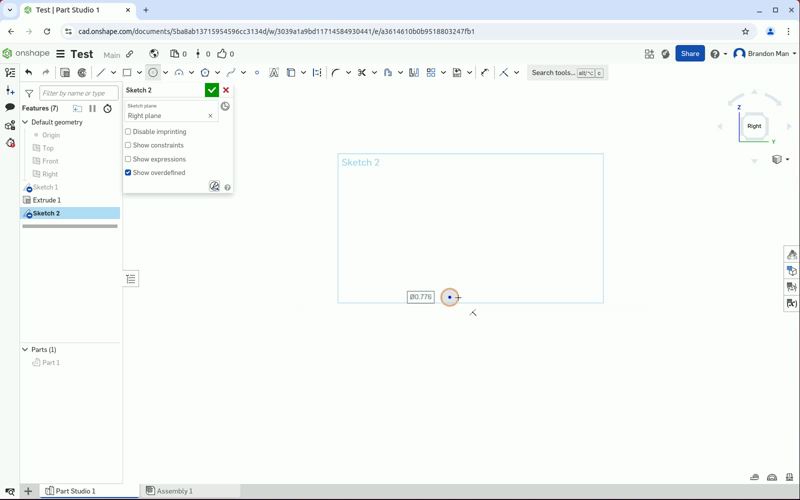
scroll(-6)
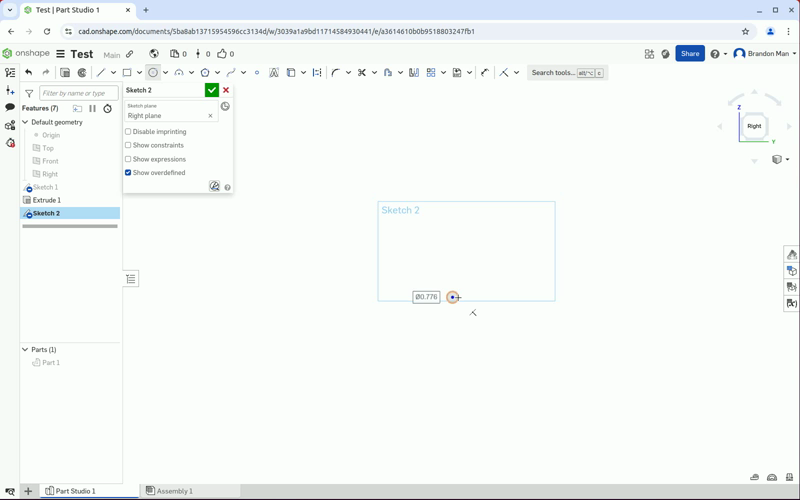
scroll(-6)
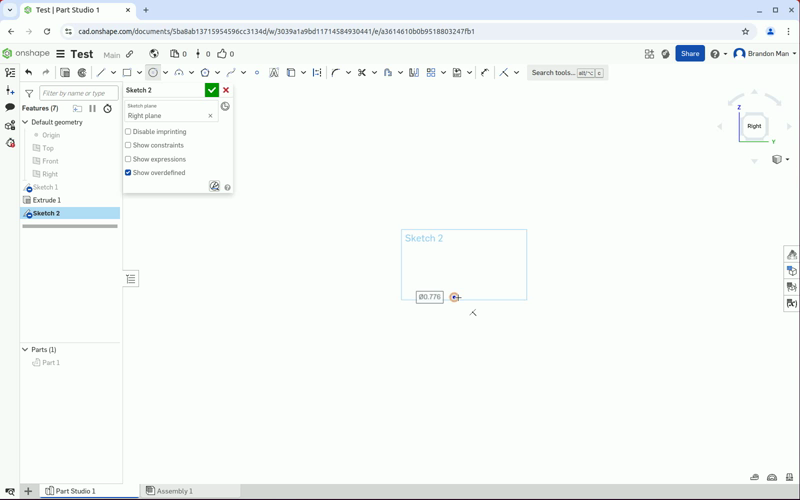
scroll(-6)
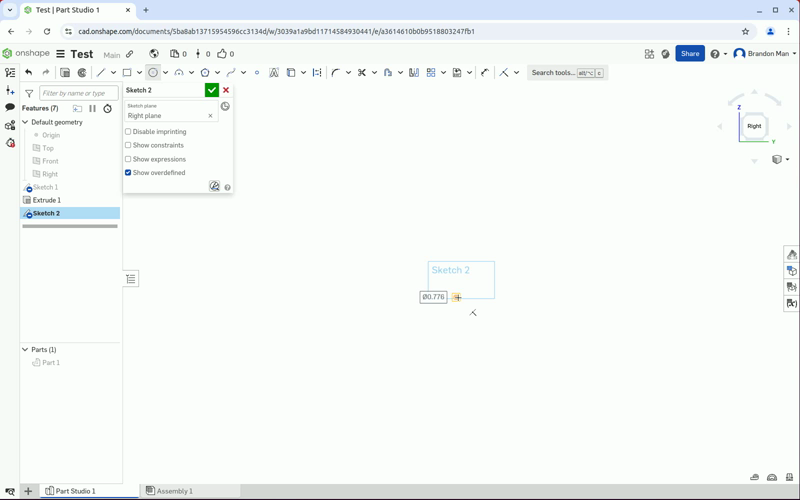
key(esc)
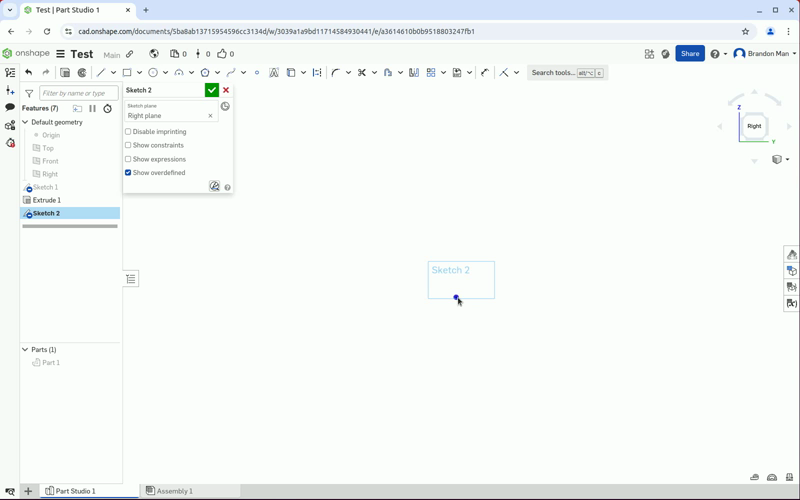
mouse_move(457, 296)
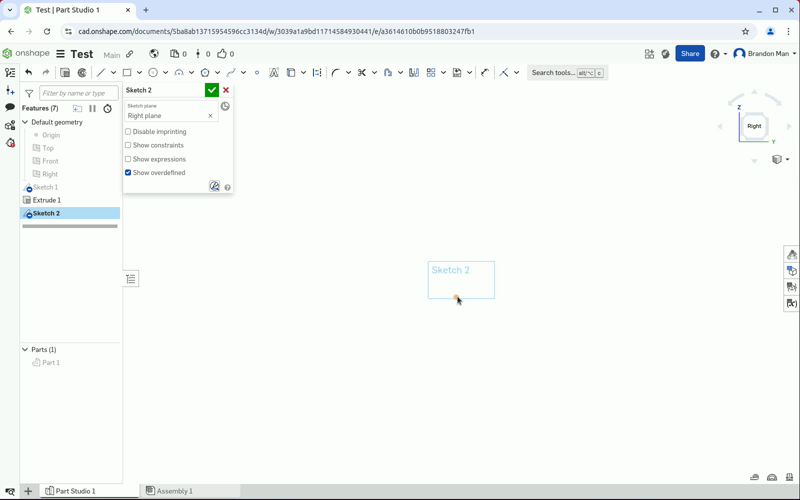
scroll(6)
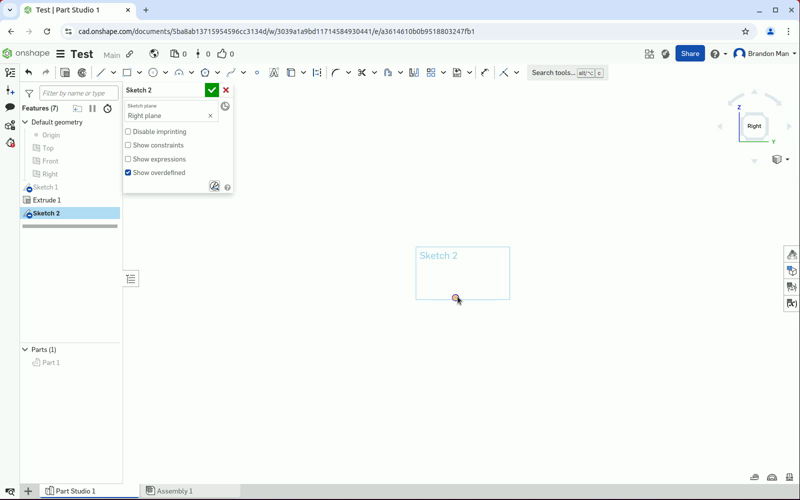
scroll(6)
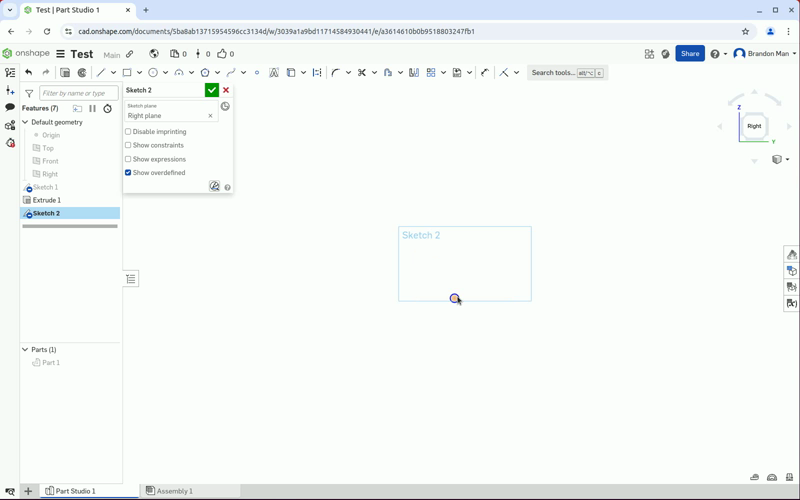
scroll(6)
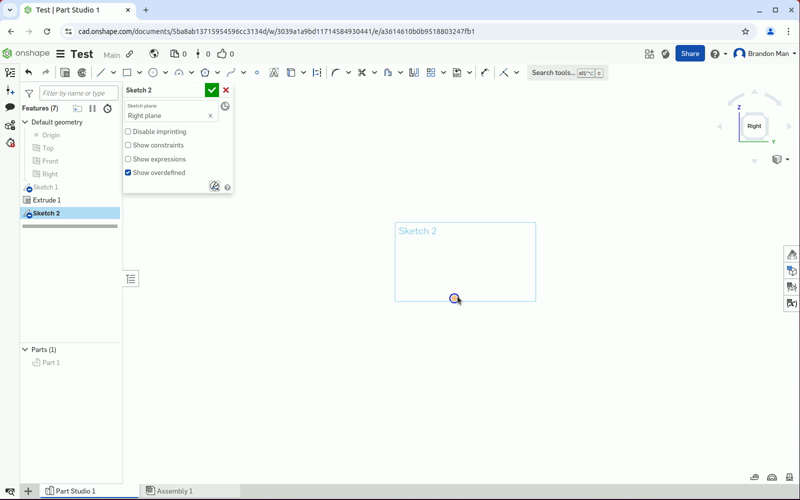
scroll(6)
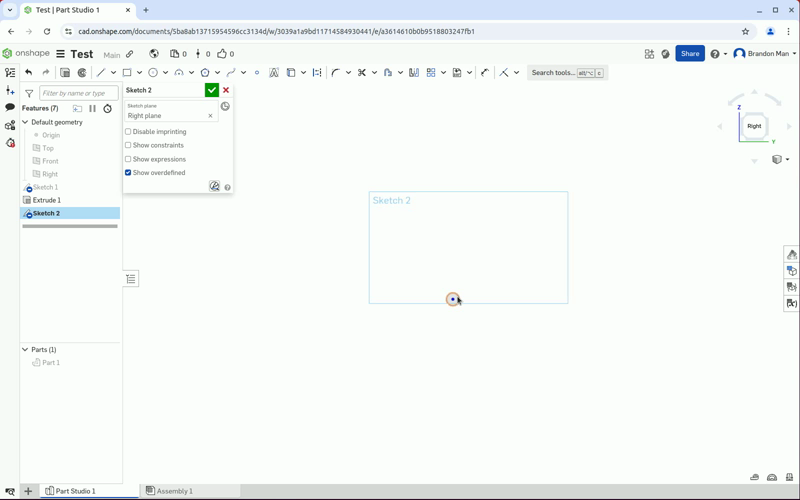
scroll(6)
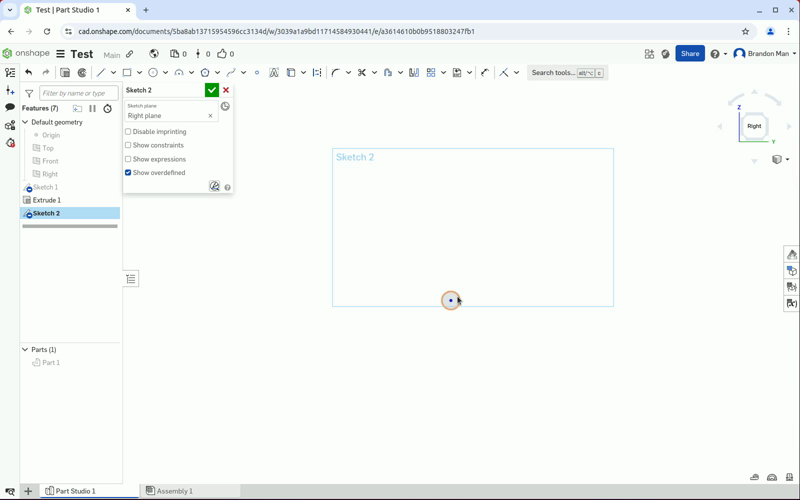
scroll(6)
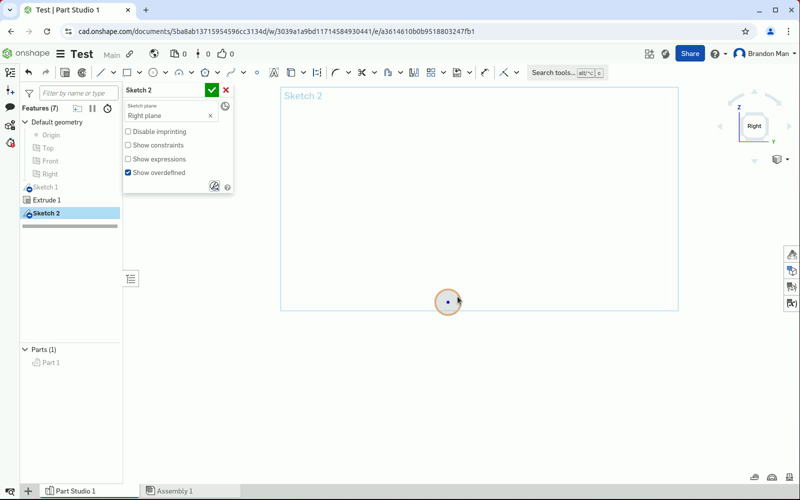
scroll(6)
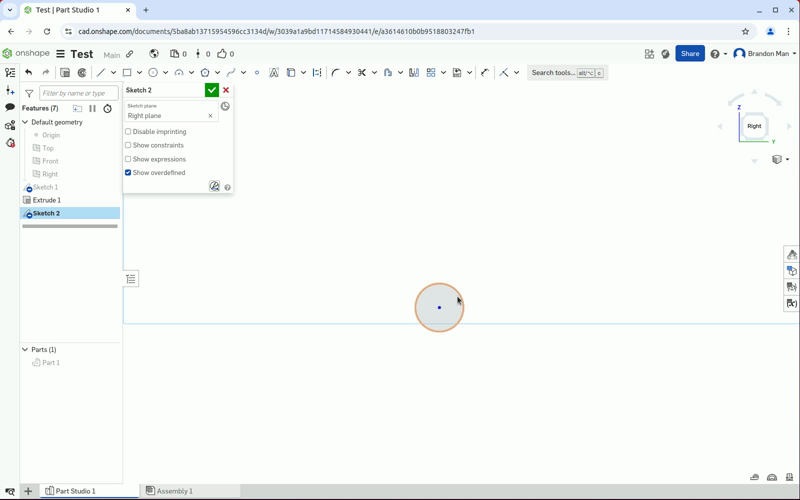
click(457, 296)
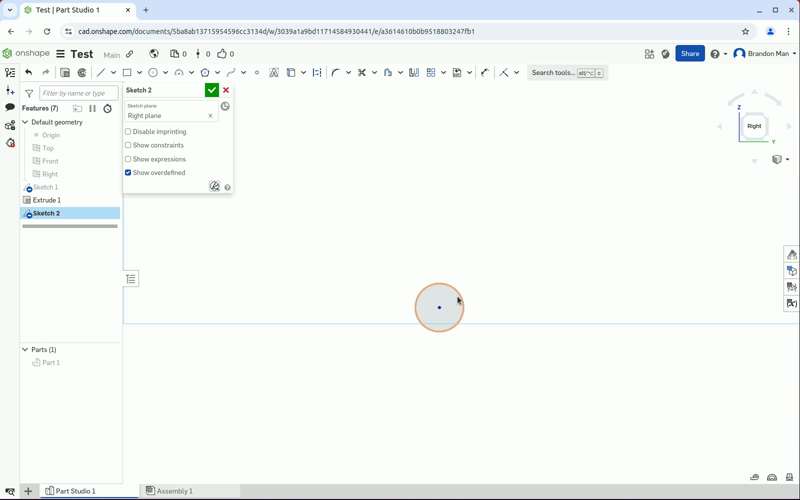
scroll(-6)
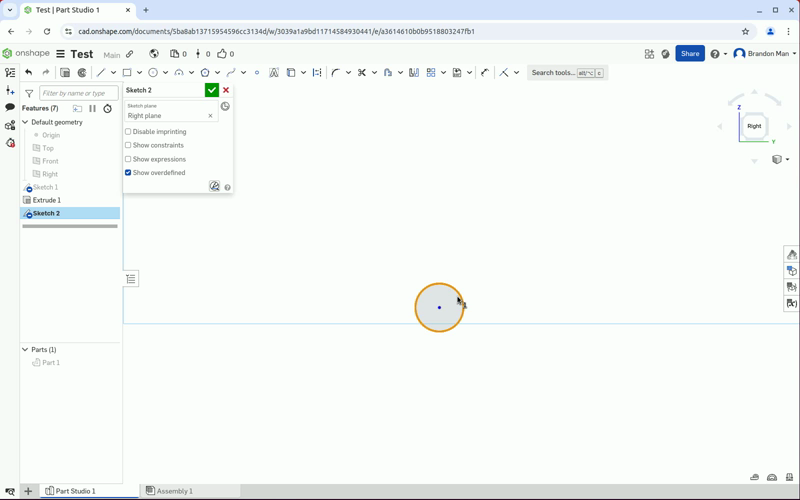
scroll(-6)
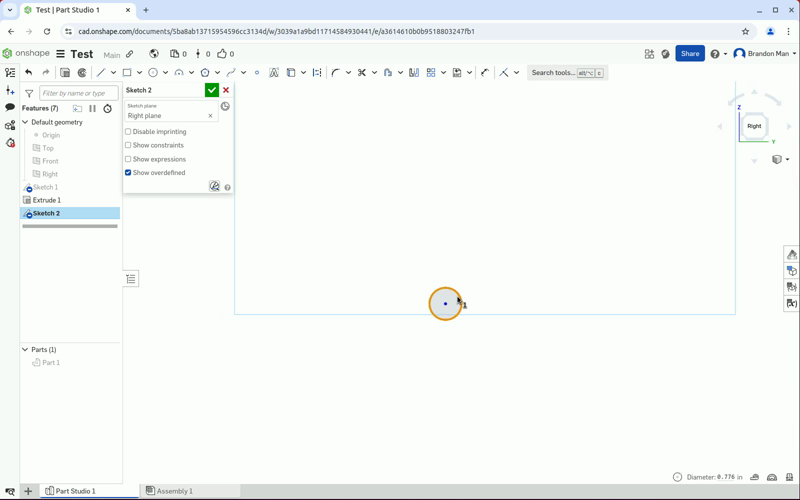
scroll(-6)
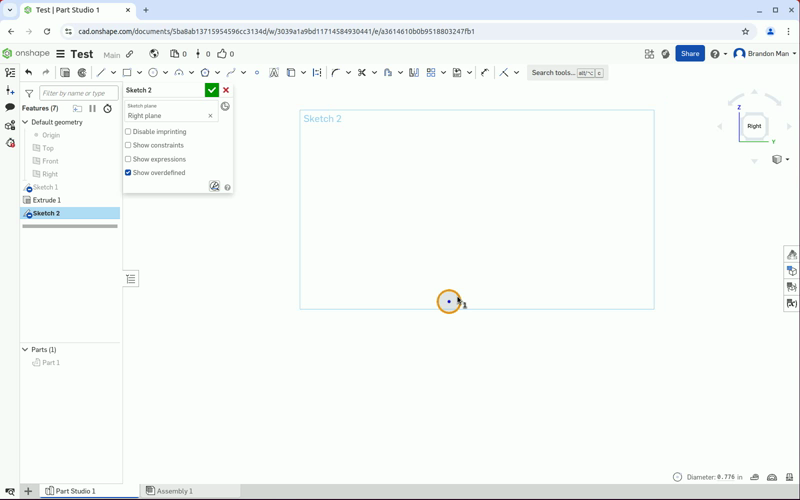
scroll(-6)
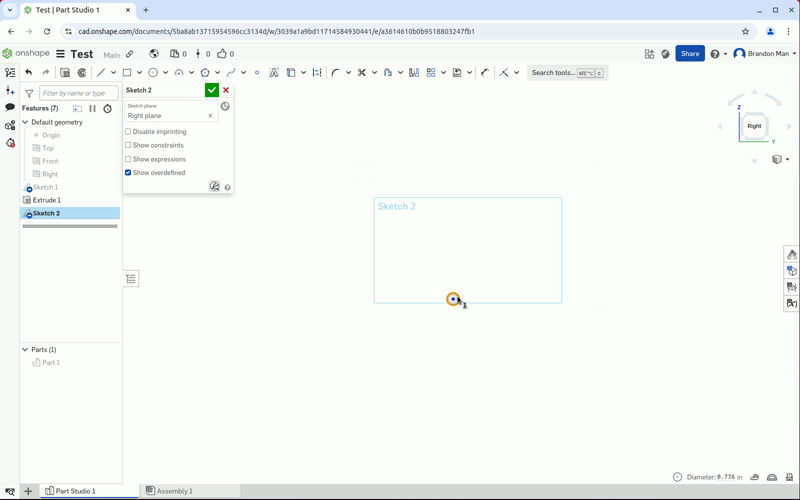
scroll(-6)
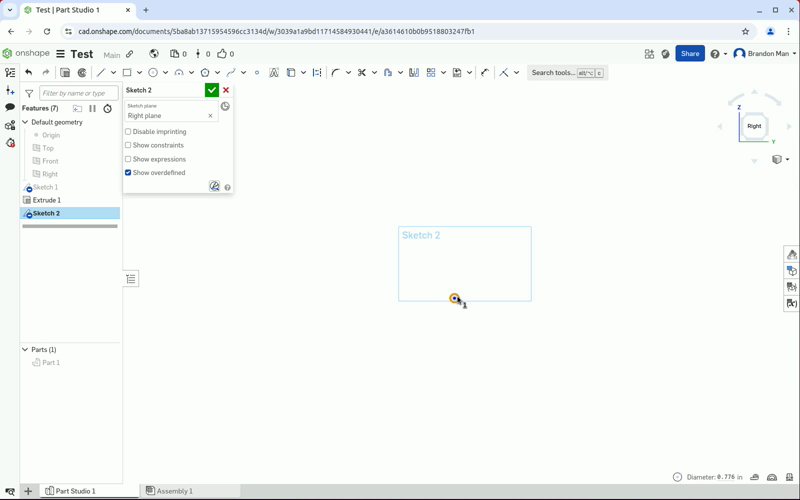
scroll(-6)
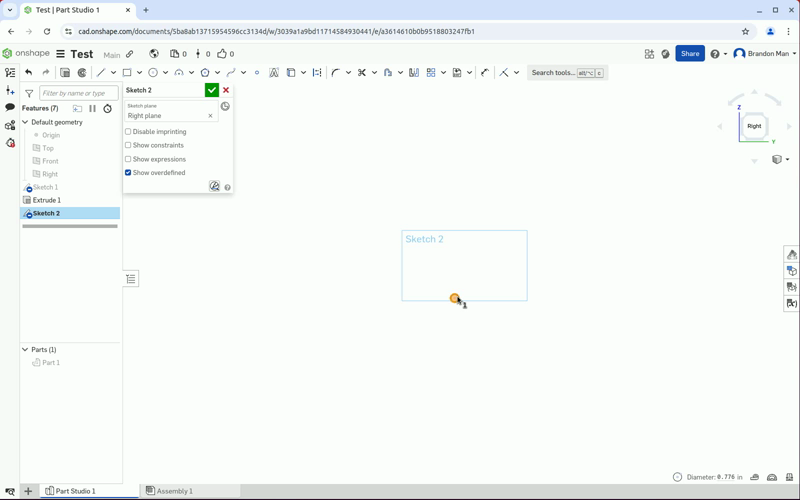
scroll(-6)
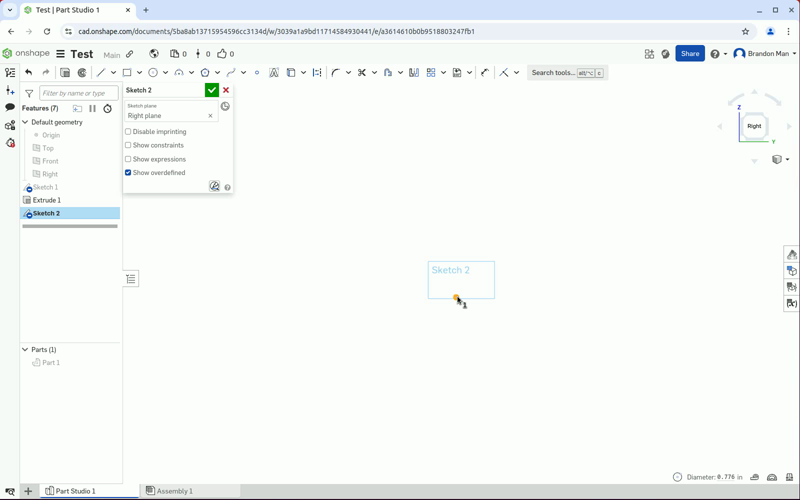
mouse_move(73, 352)
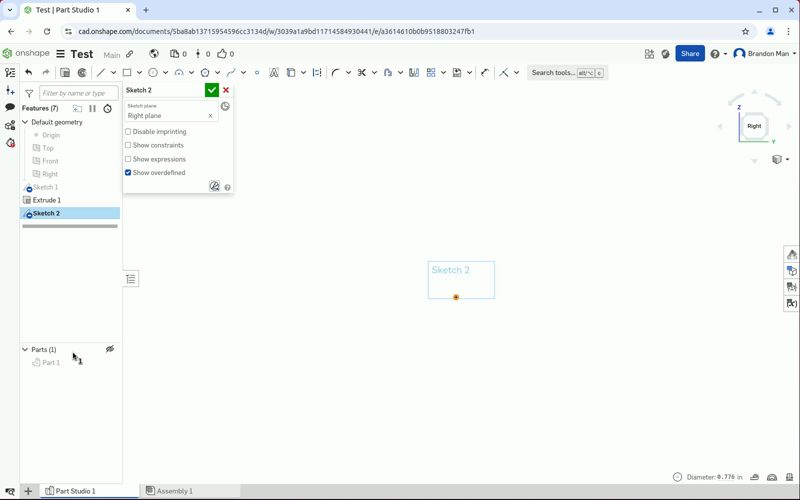
key(shift+y)
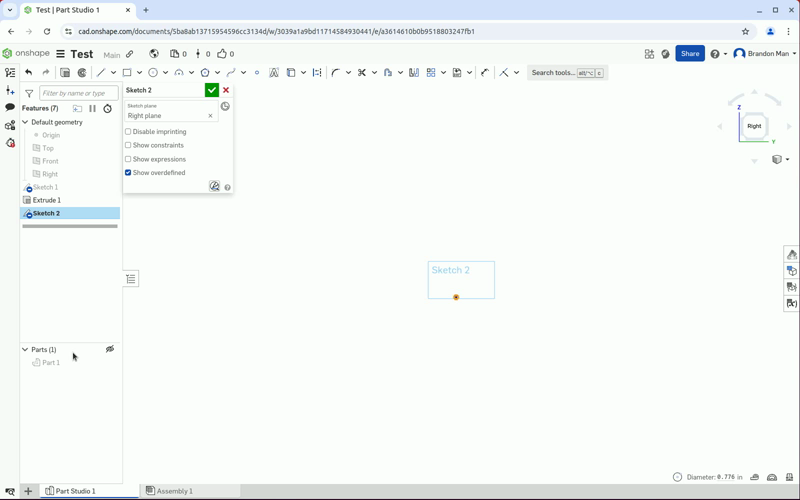
key(shift+e)
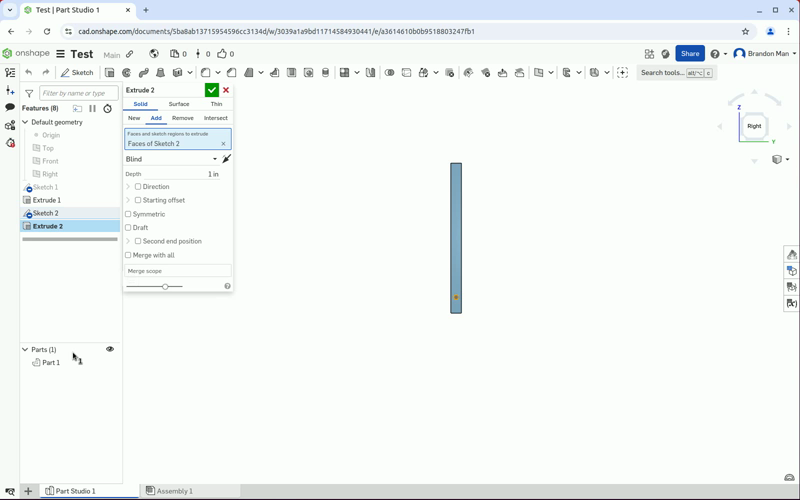
mouse_move(143, 106)
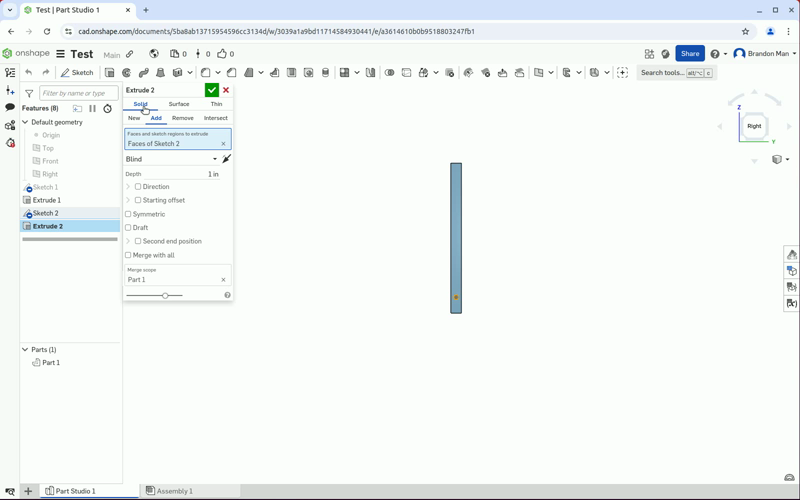
click(143, 106)
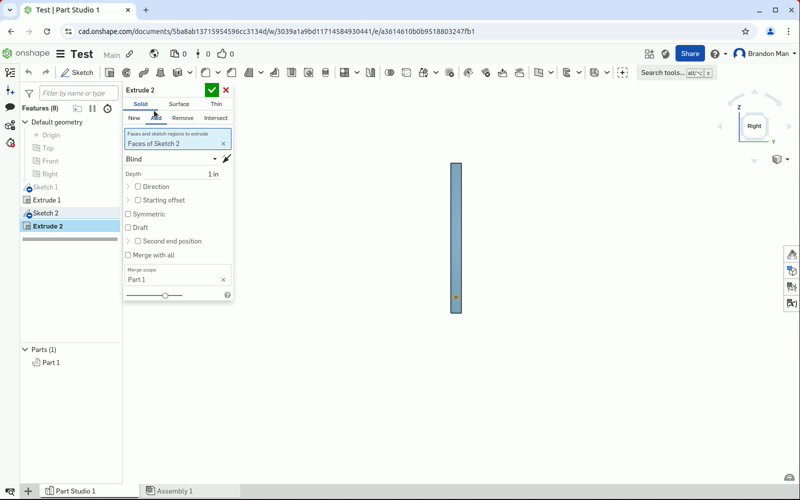
mouse_move(186, 120)
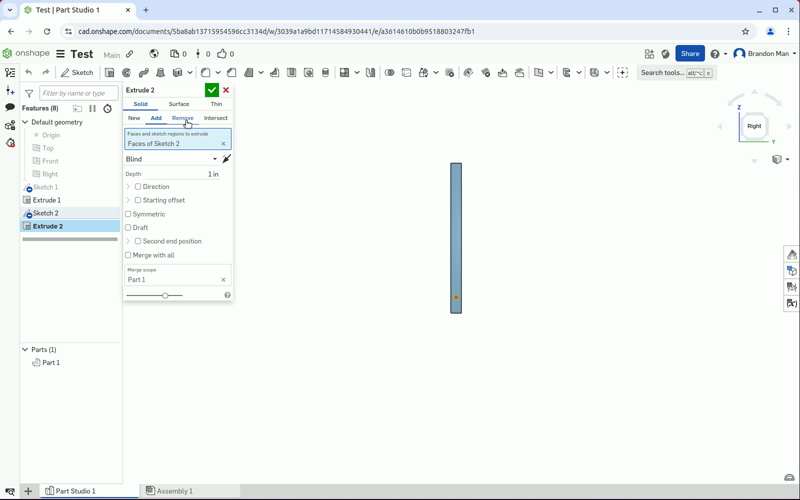
click(186, 120)
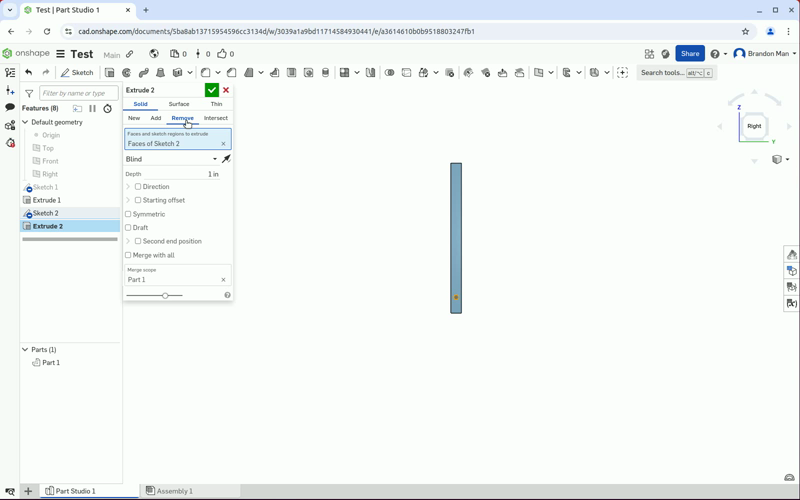
key(tab, 4)
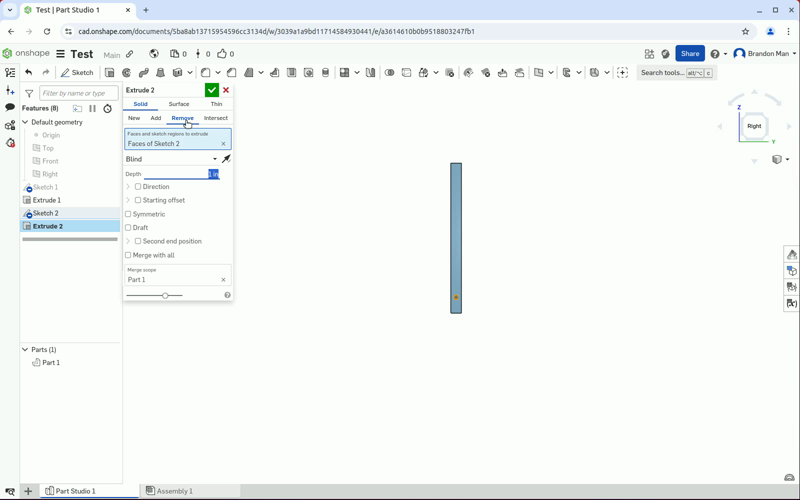
text(0.241)
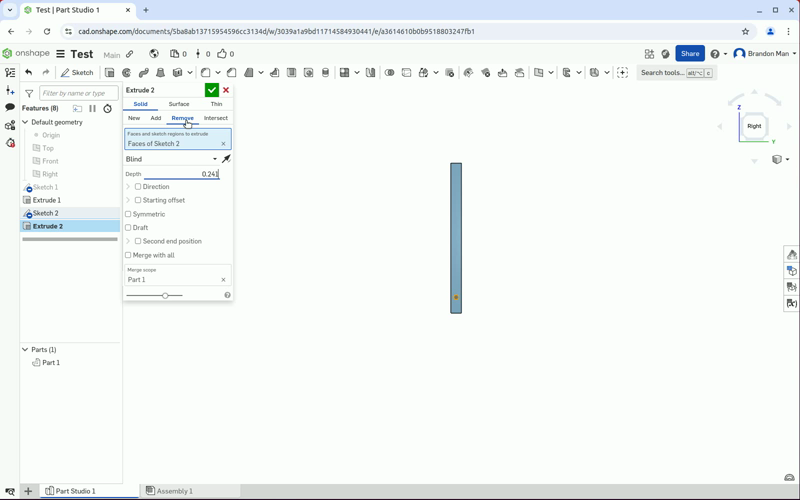
key(tab, 6)
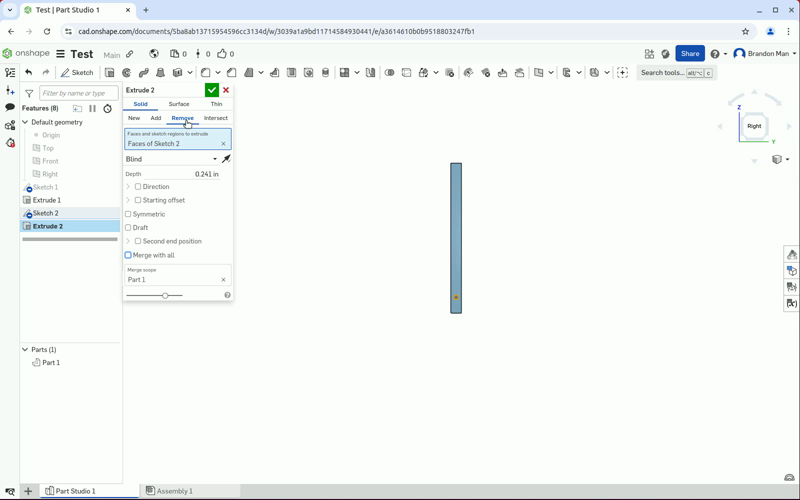
key(space)
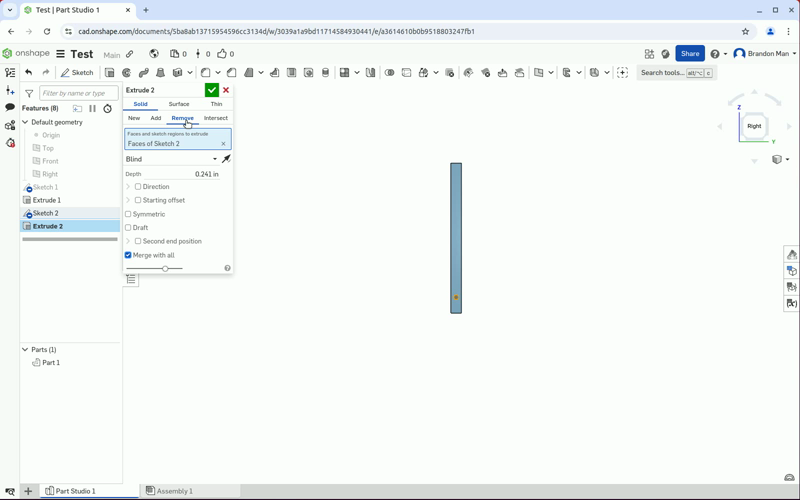
key(enter)
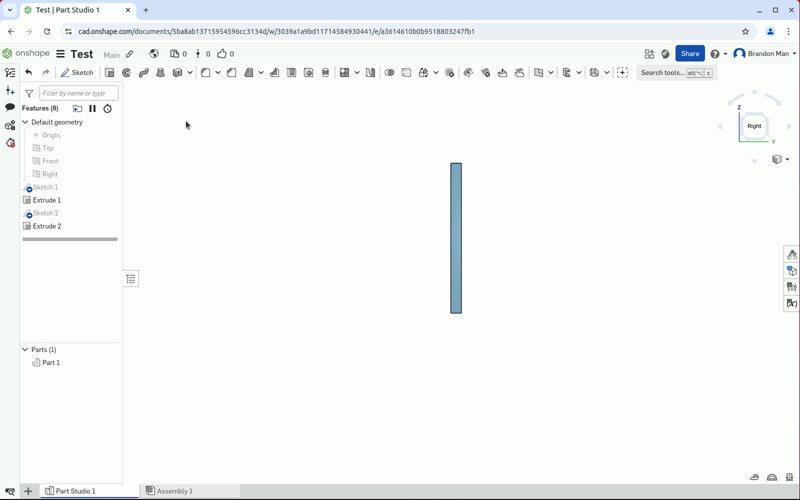
key(shift+h)
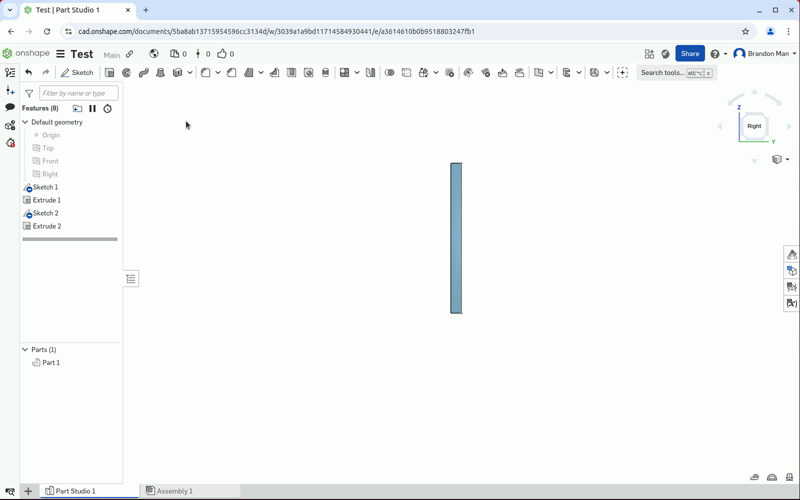
key(shift+h)
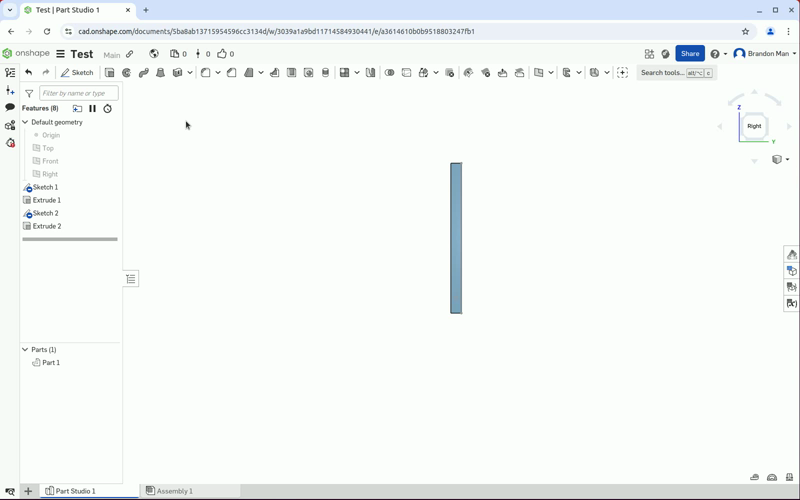
key(shift+7)
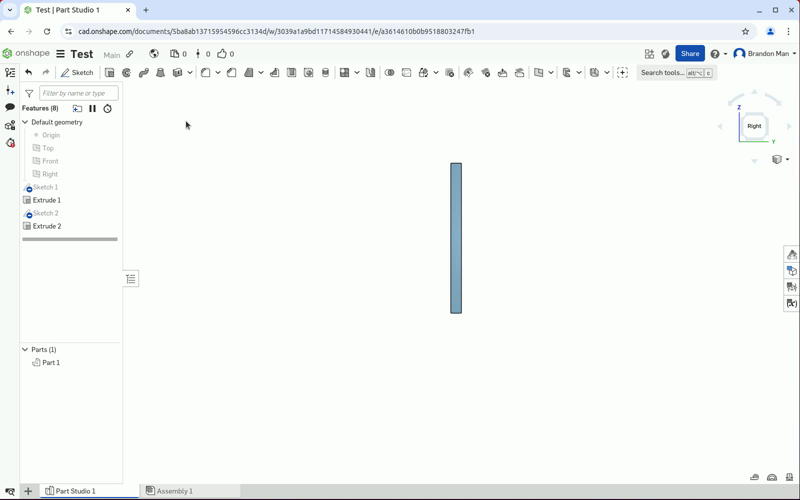
key(right, 2)
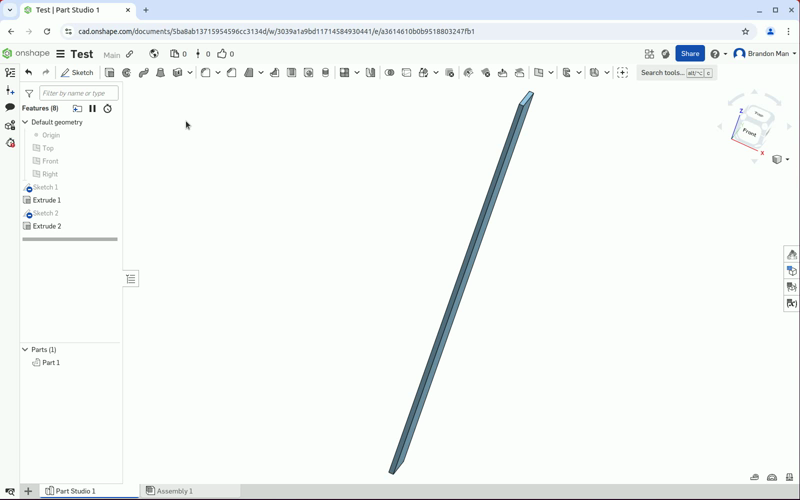
key(down, 2)
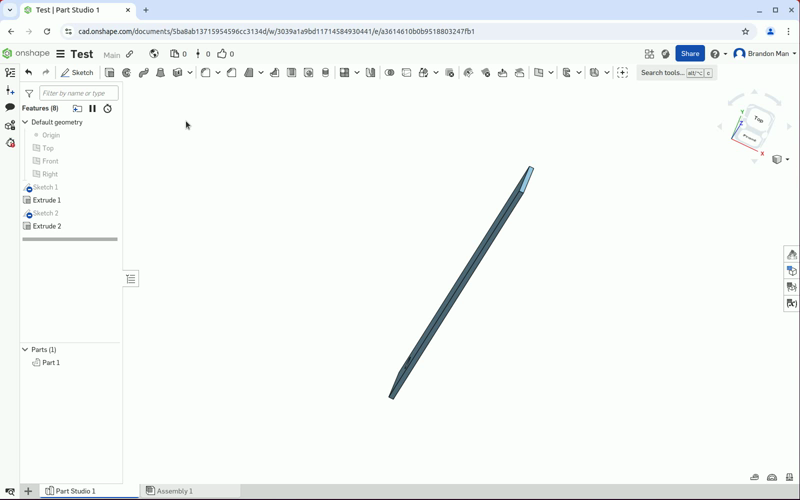
key(up, 2)
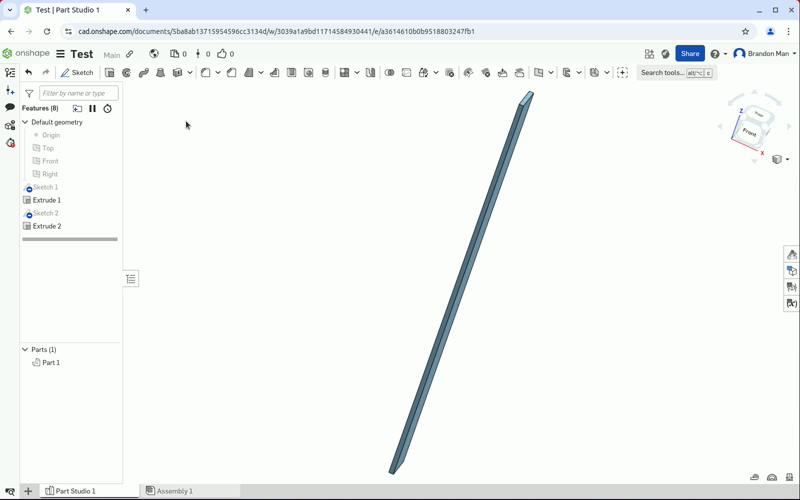
key(left, 2)
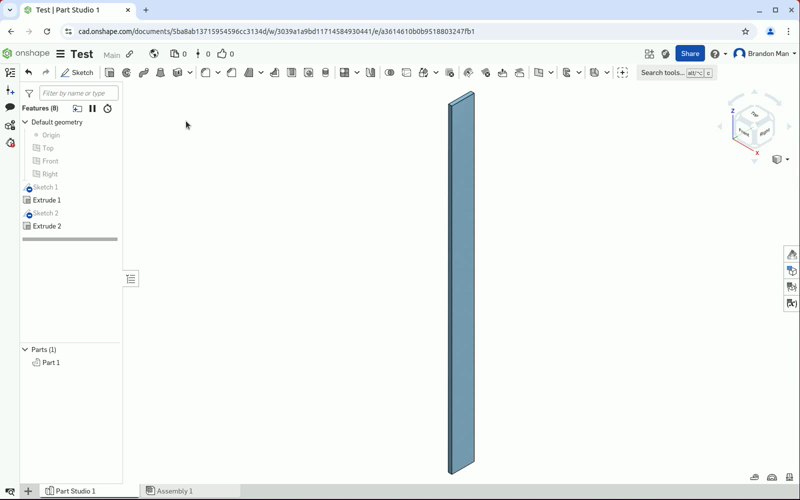
mouse_move(73, 189)
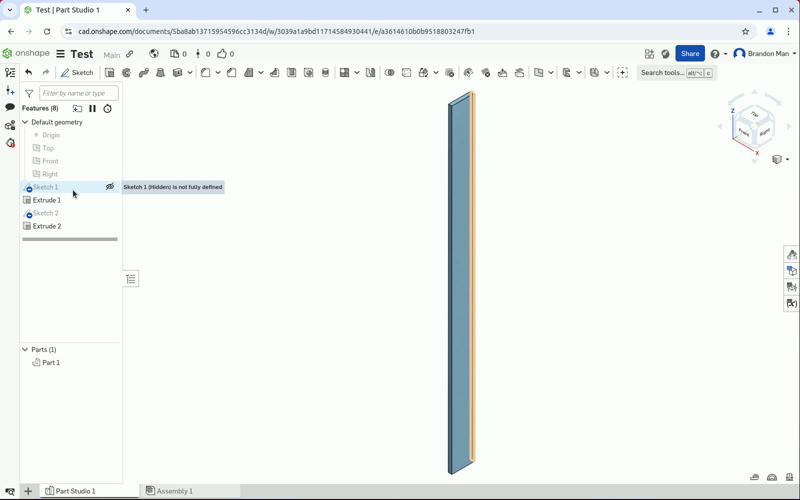
click(73, 189)